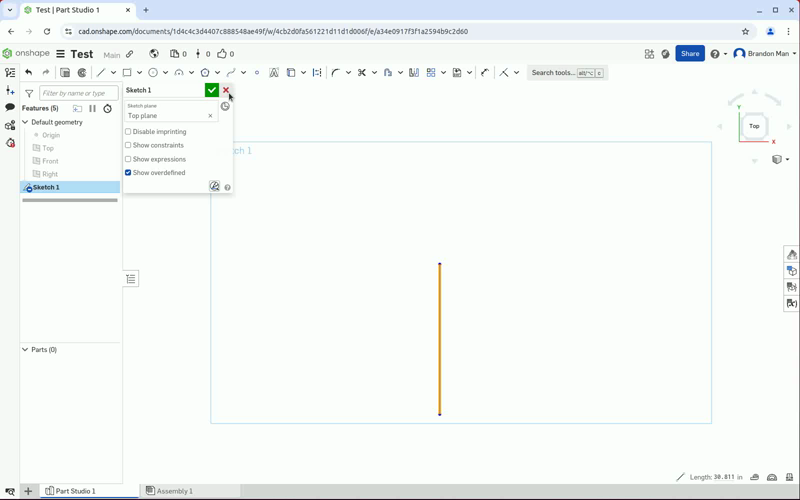
key(shift+h)
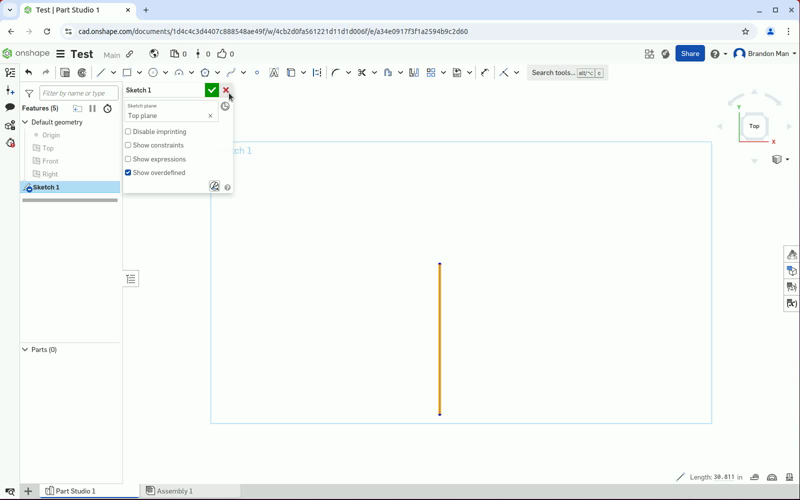
key(shift+s)
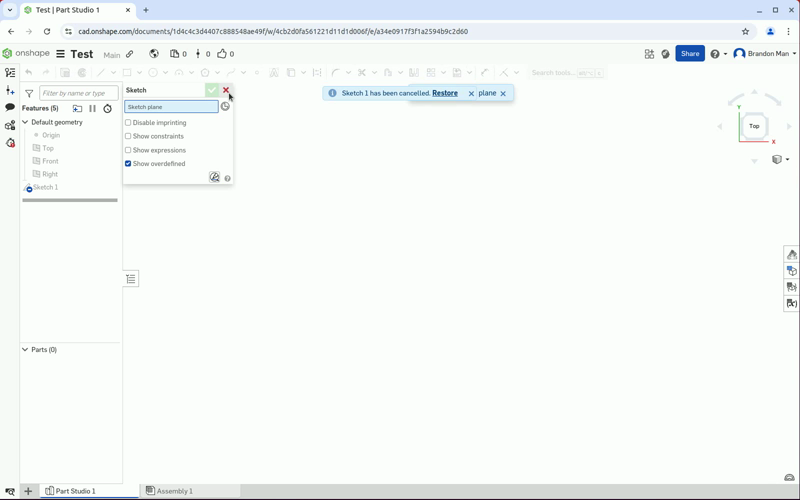
mouse_move(73, 150)
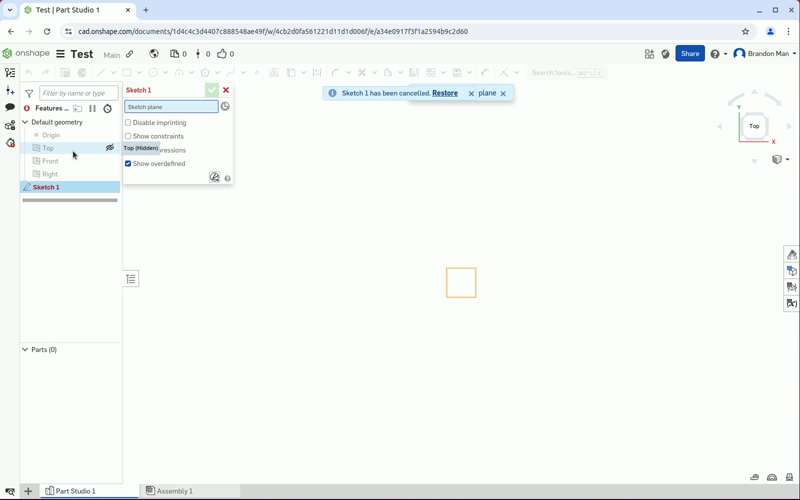
click(73, 150)
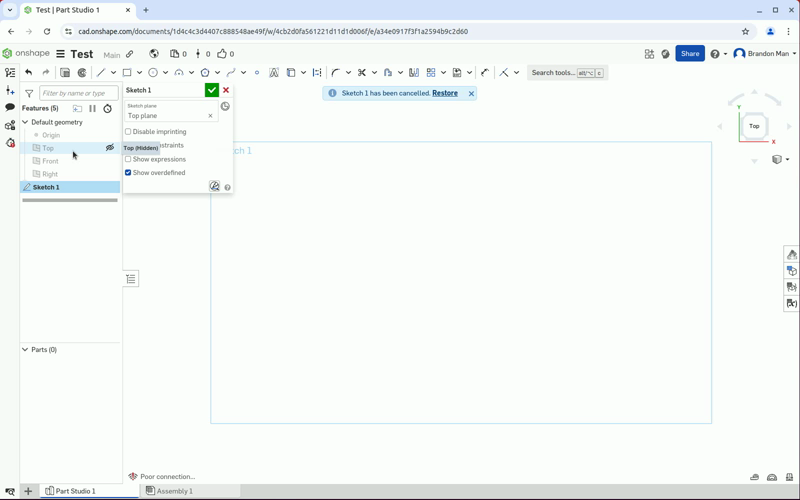
mouse_move(73, 352)
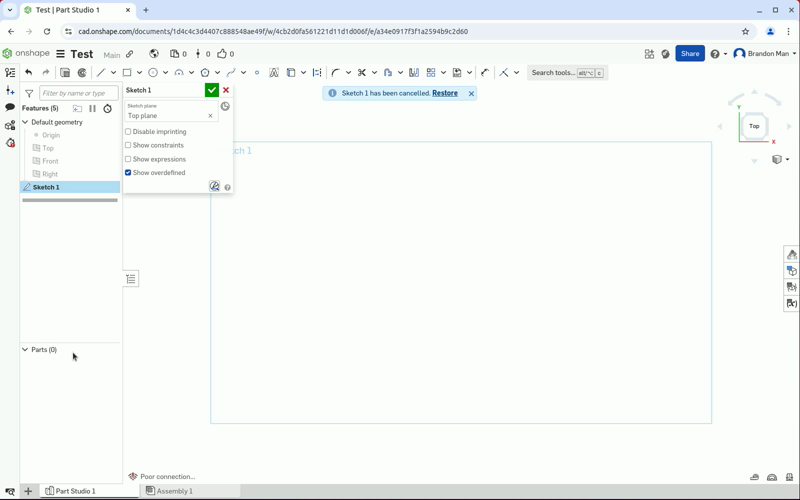
key(y)
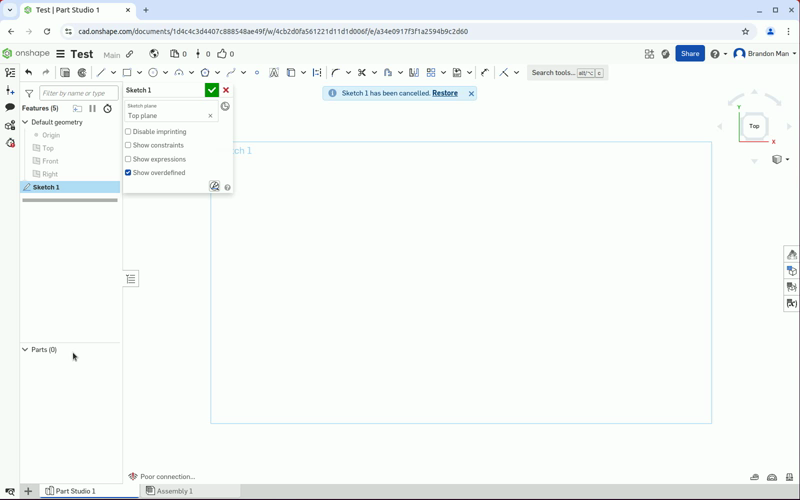
key(l)
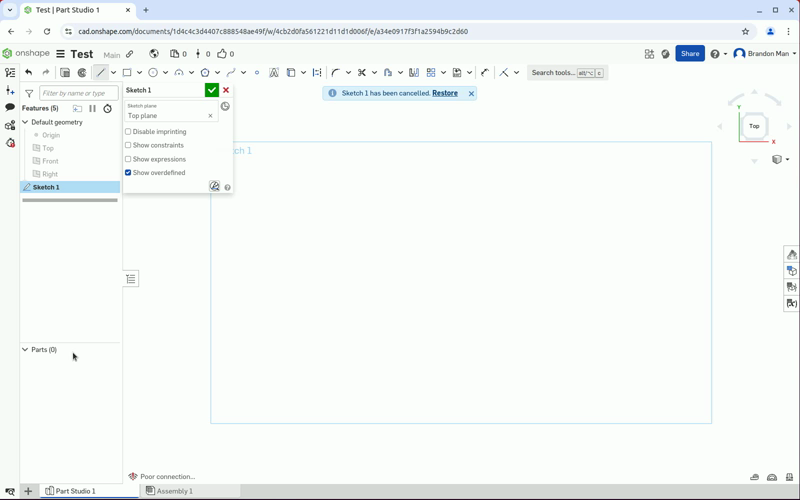
key_down(shift)
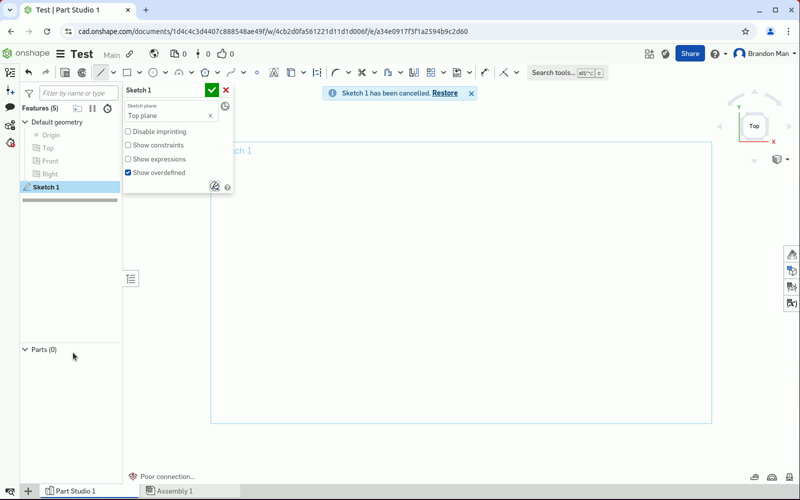
mouse_move(358, 384)
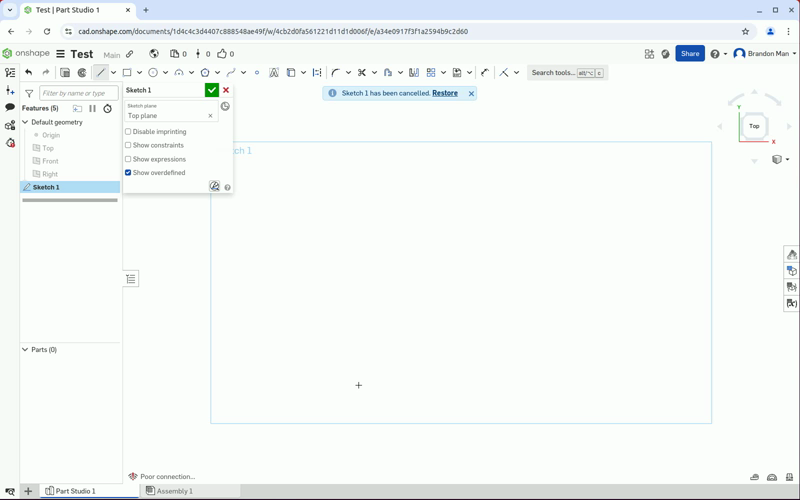
click(358, 384)
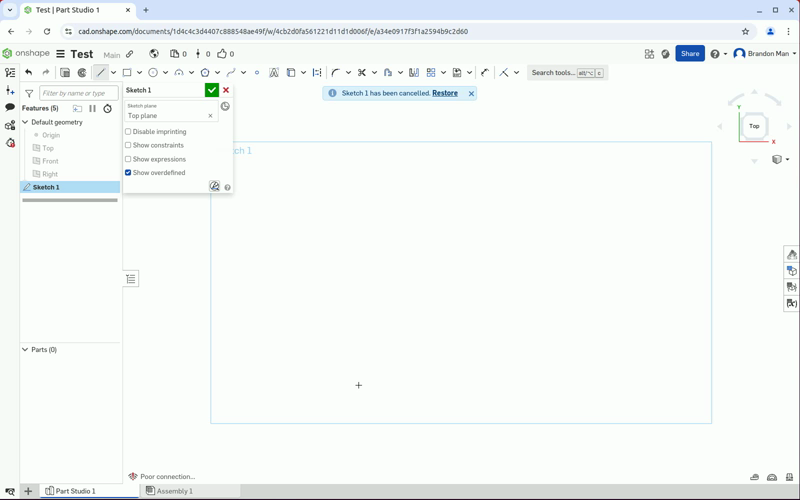
key_up(shift)
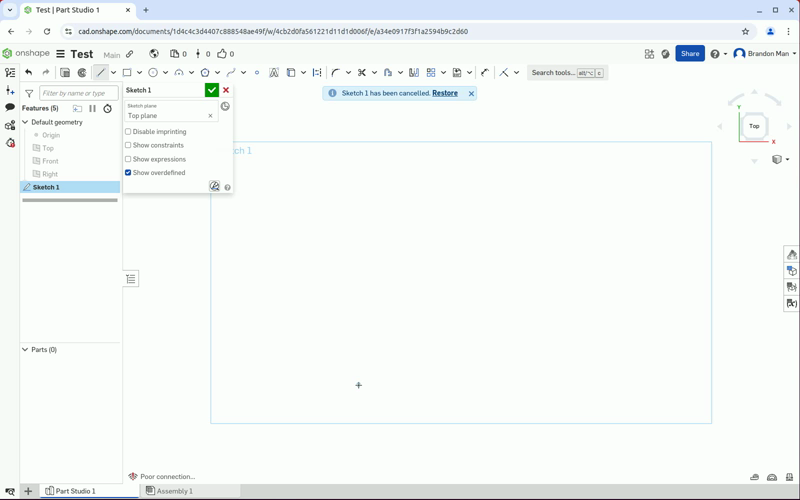
key_down(shift)
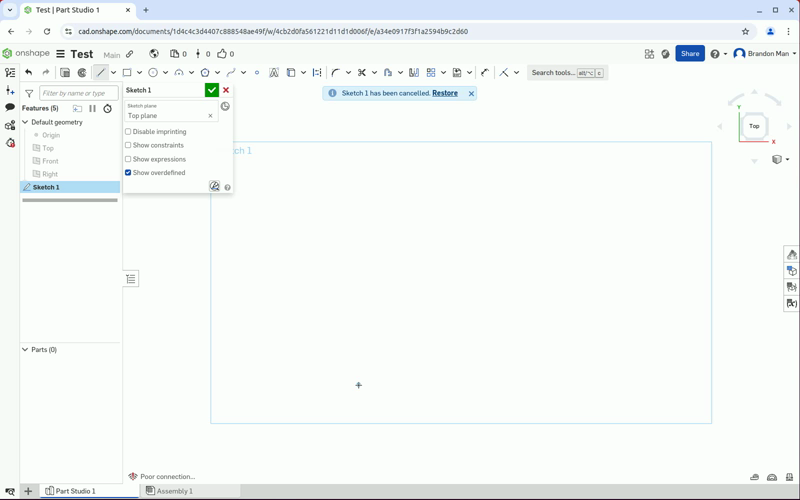
mouse_move(562, 384)
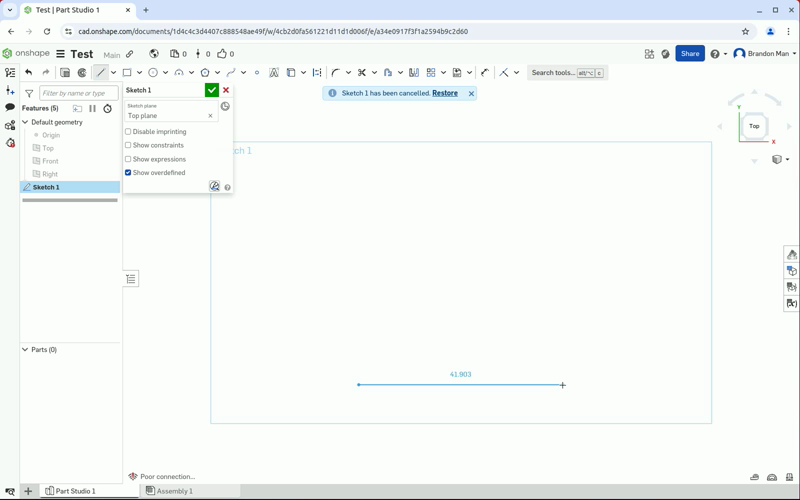
click(562, 384)
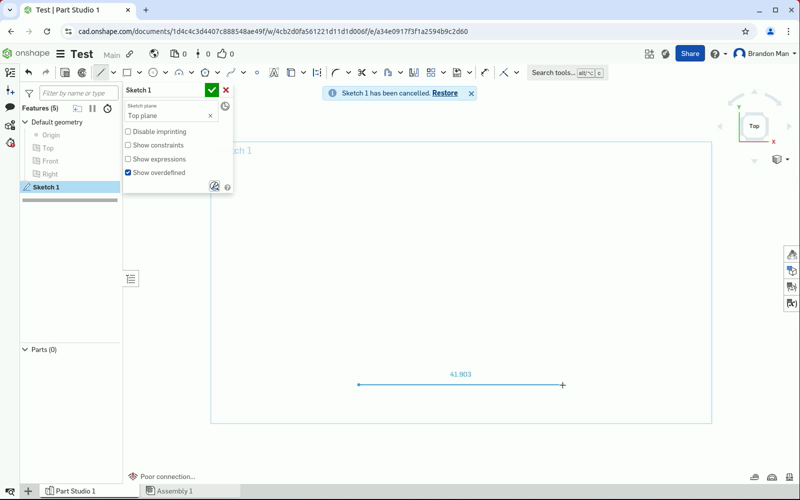
key_up(shift)
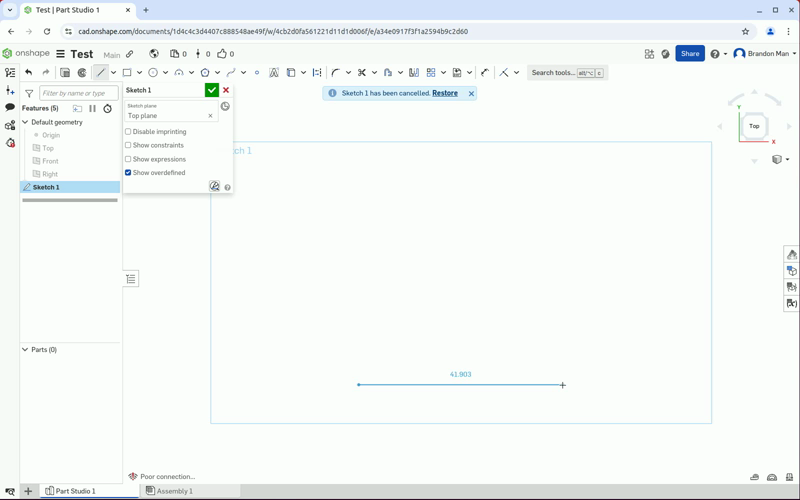
key_down(shift)
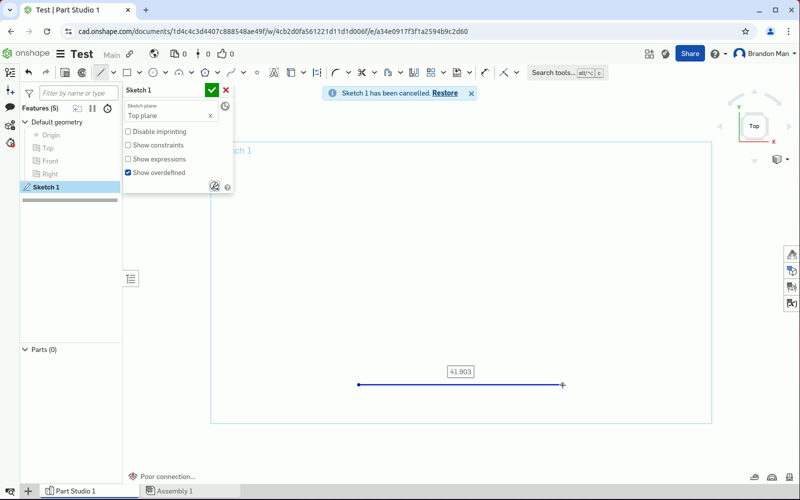
mouse_move(562, 180)
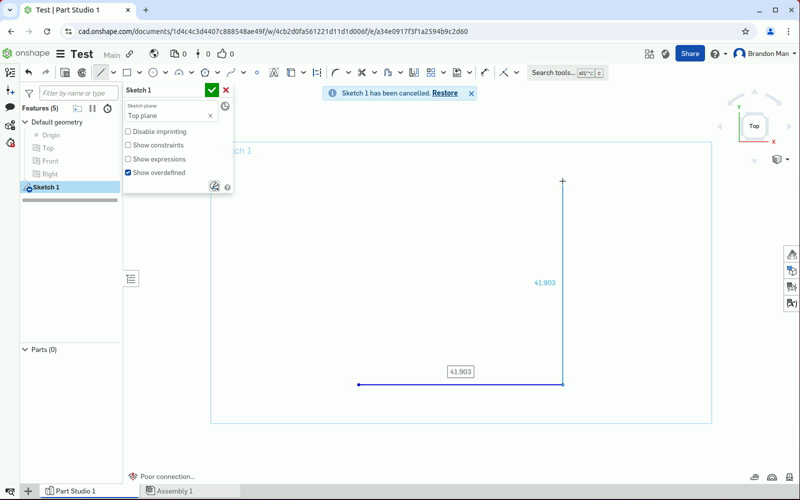
click(562, 180)
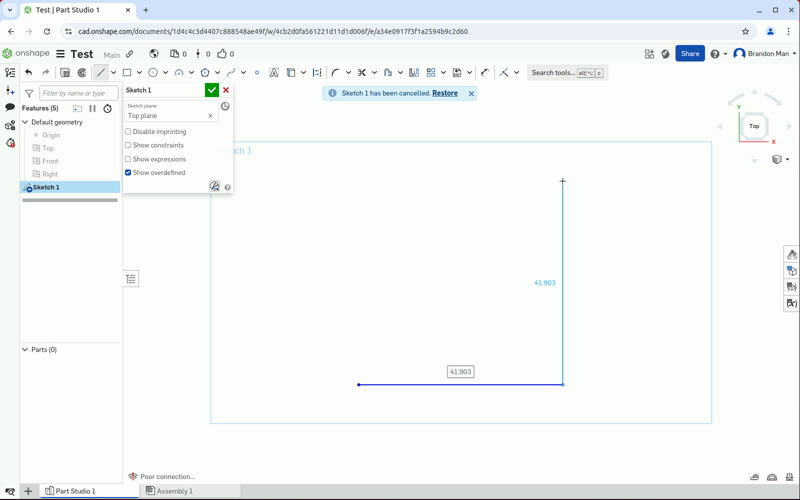
key_up(shift)
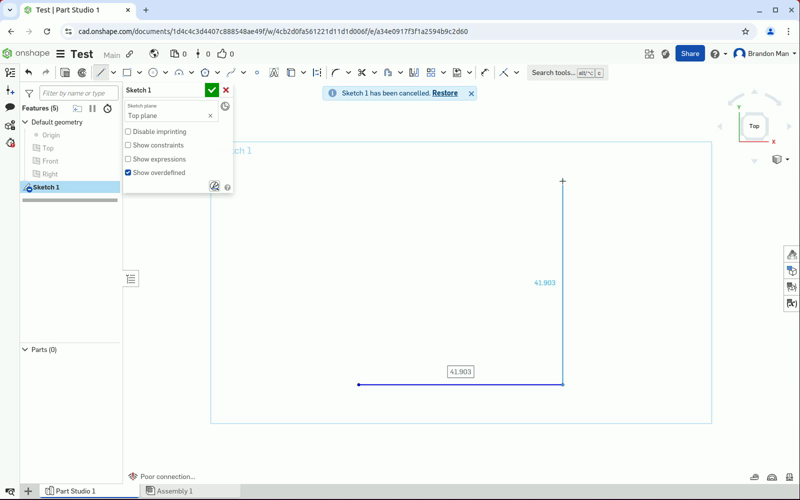
key_down(shift)
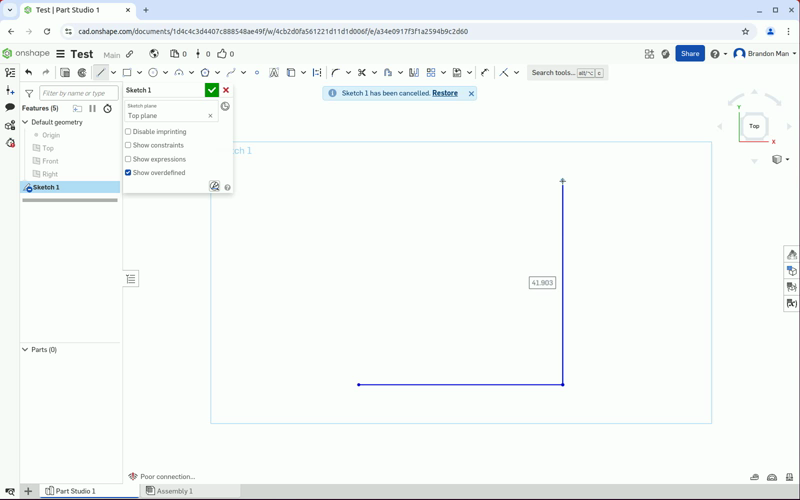
mouse_move(358, 180)
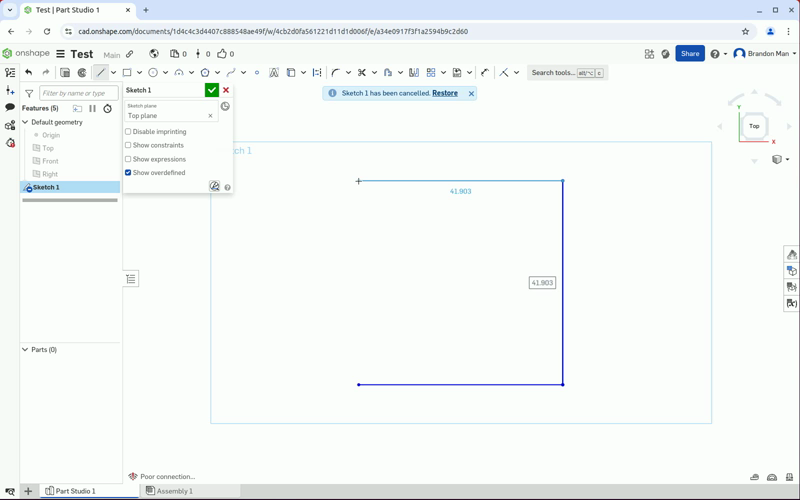
click(358, 180)
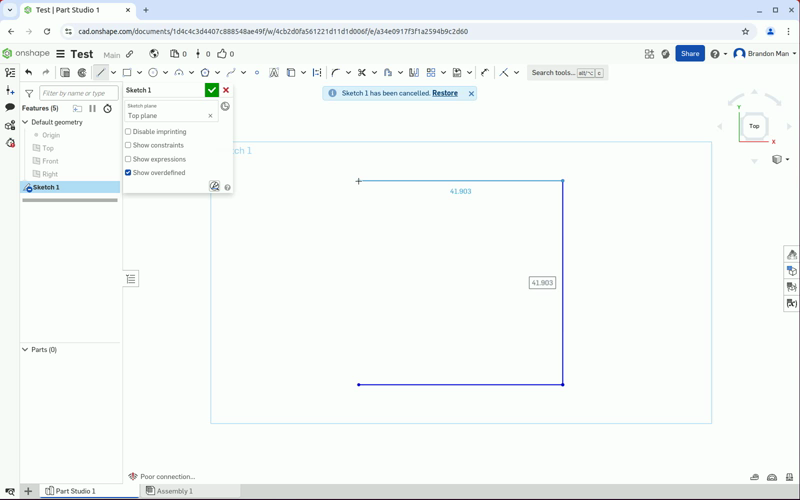
key_up(shift)
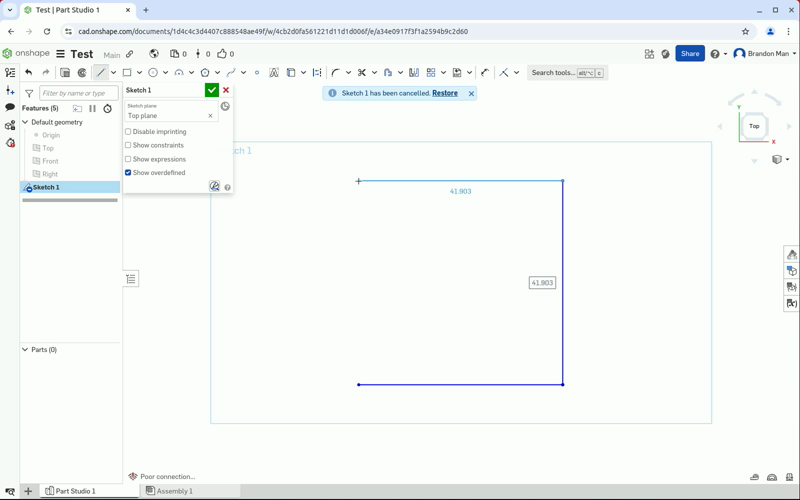
key_down(shift)
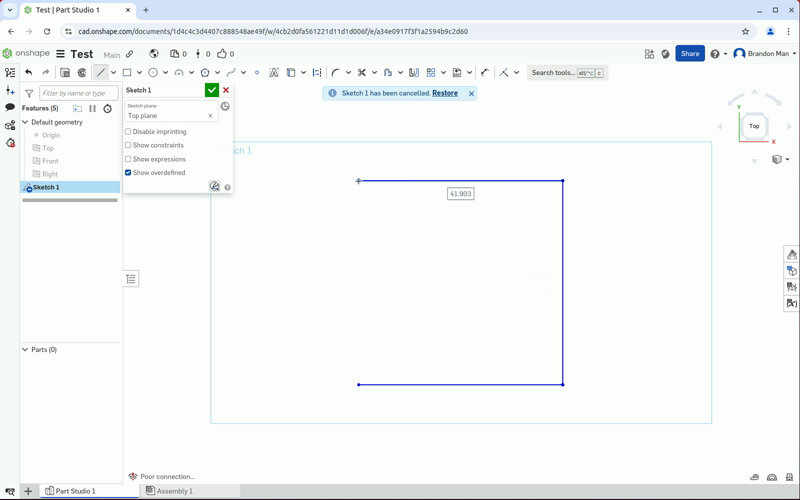
mouse_move(358, 384)
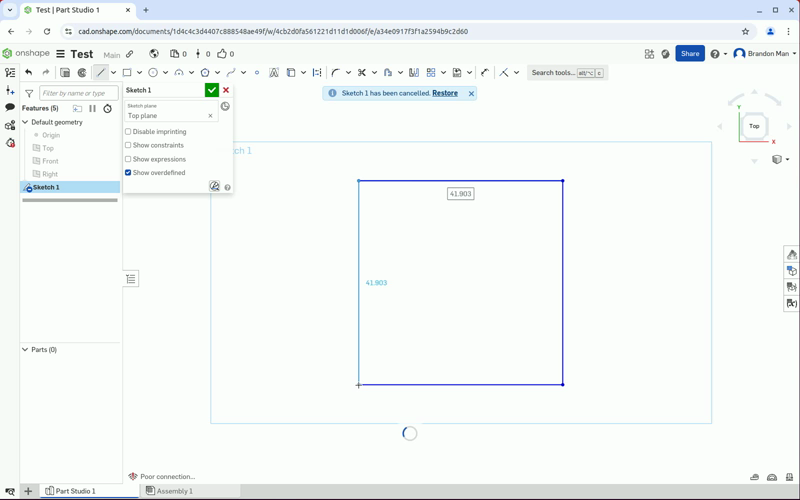
key_up(shift)
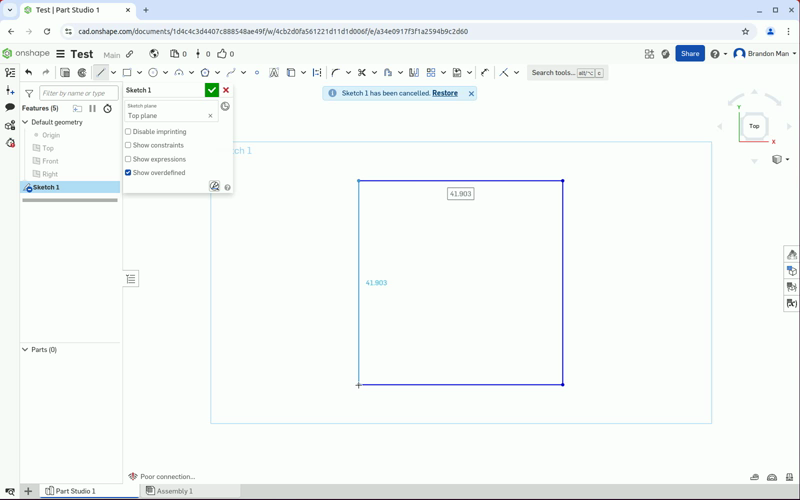
click(358, 384)
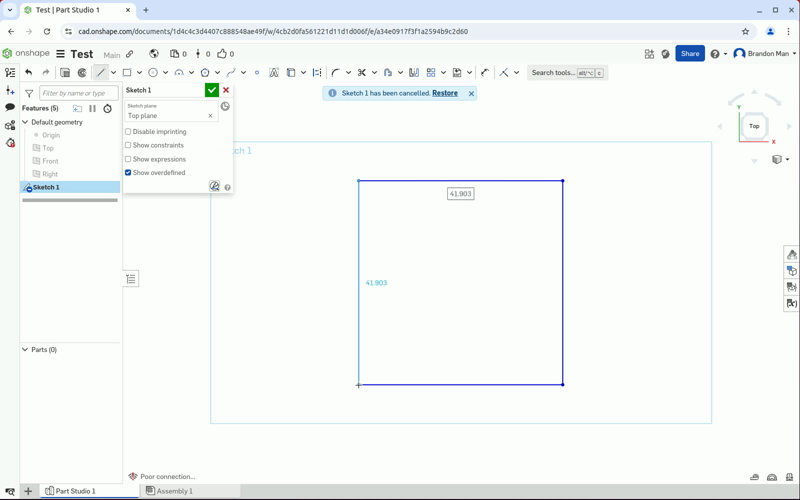
key(esc)
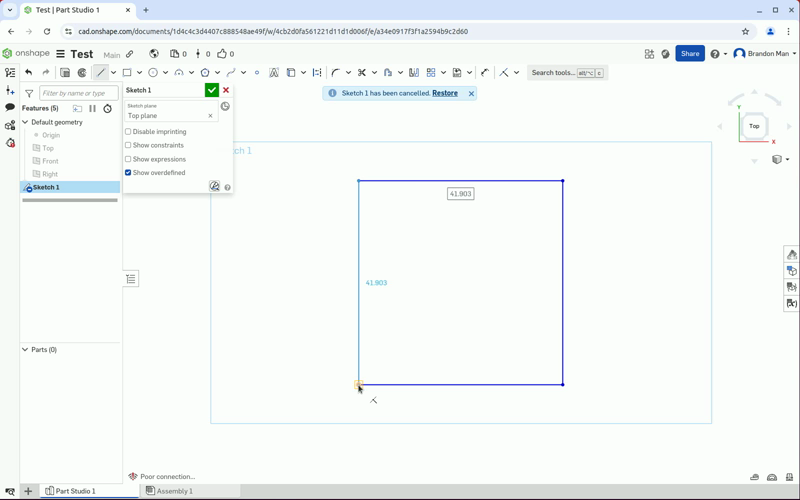
mouse_move(512, 341)
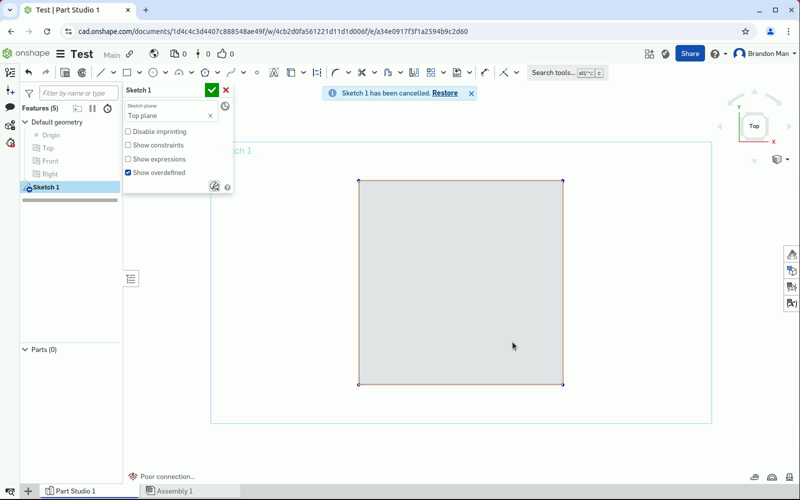
click(512, 341)
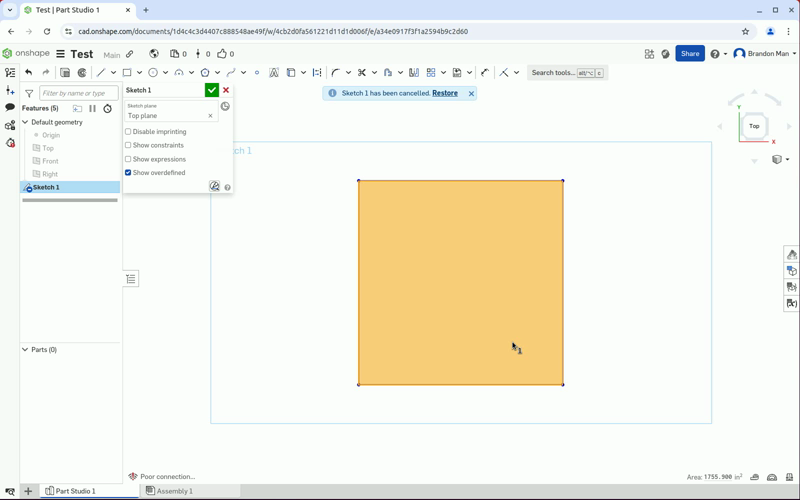
mouse_move(73, 352)
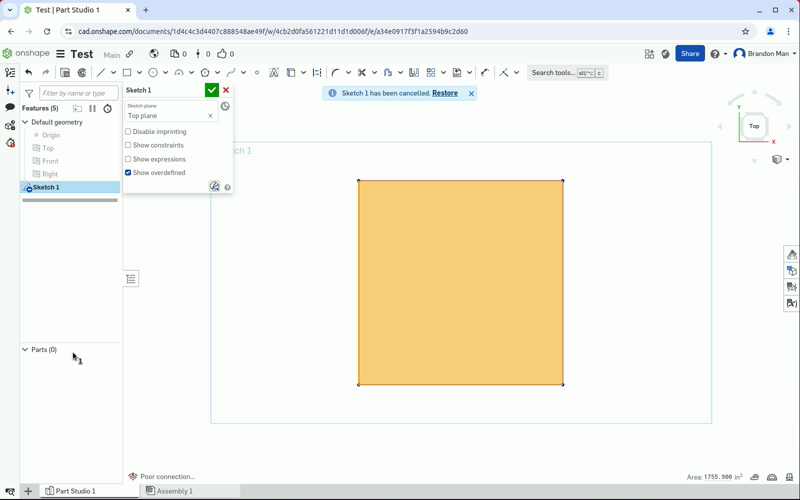
key(shift+y)
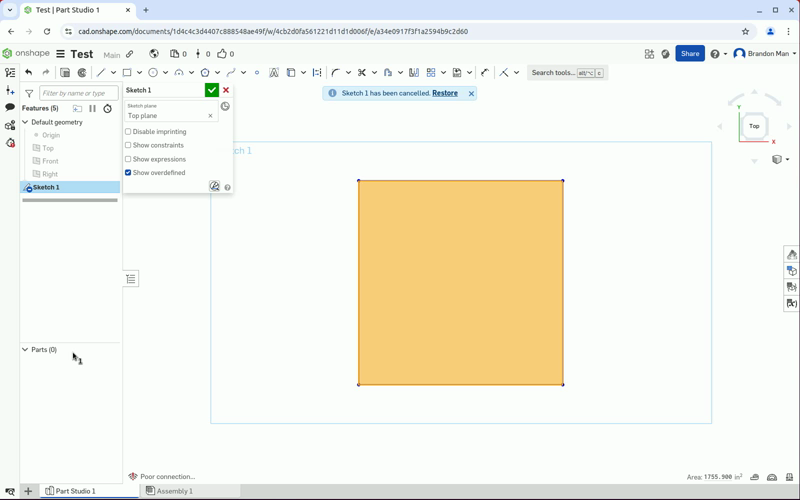
key(shift+e)
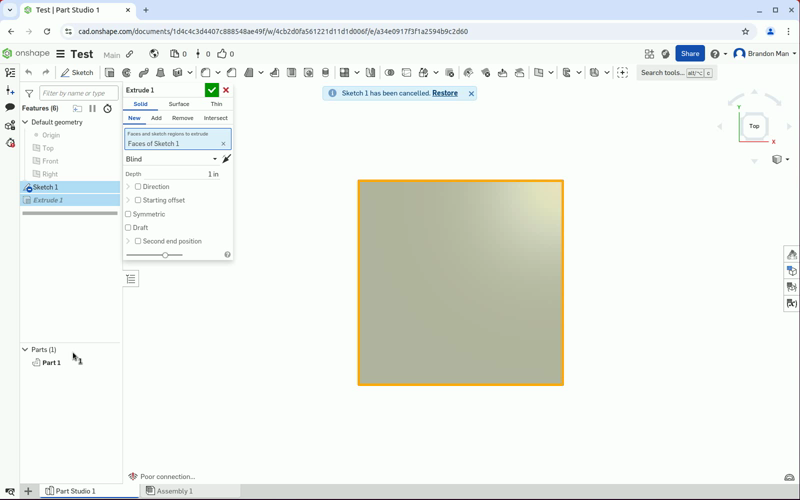
mouse_move(143, 106)
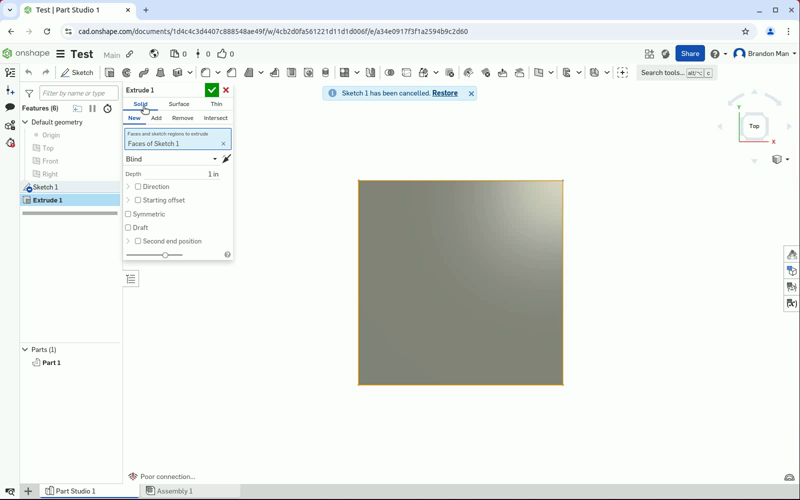
click(143, 106)
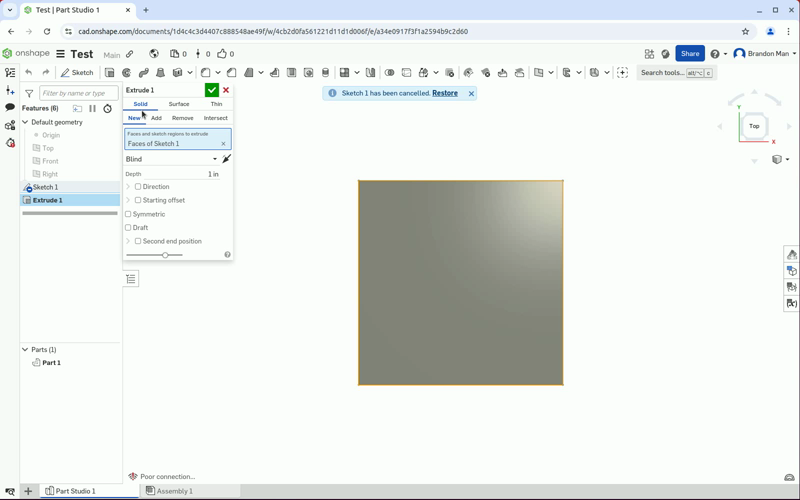
mouse_move(137, 120)
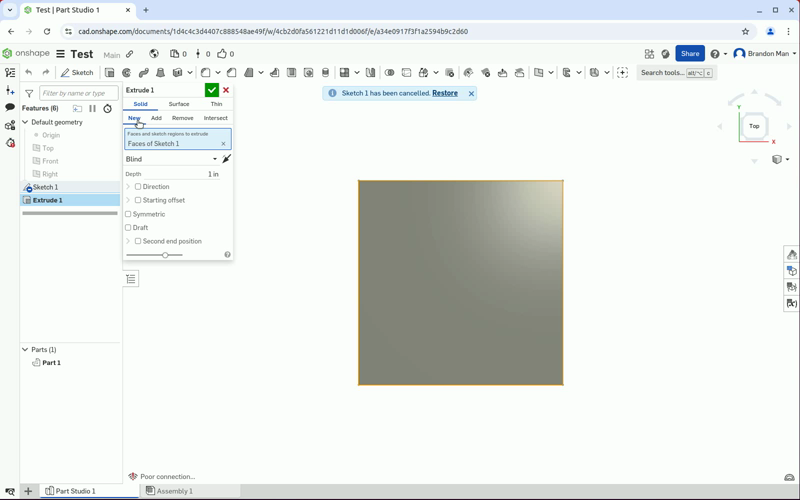
click(137, 120)
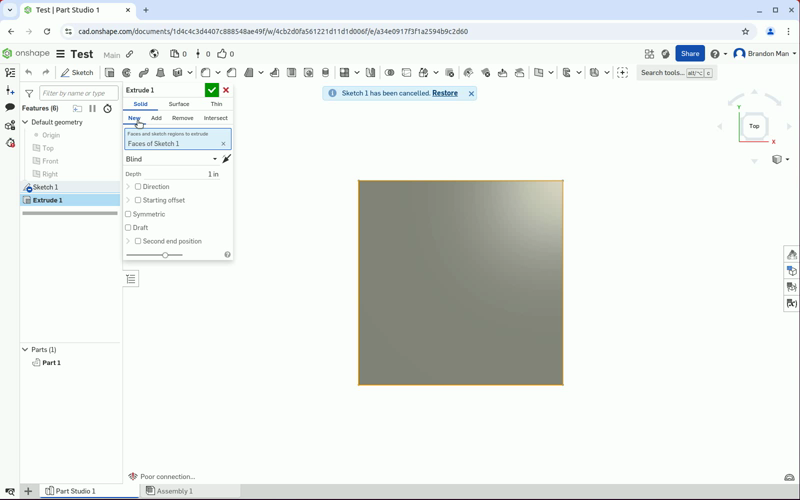
key(tab, 4)
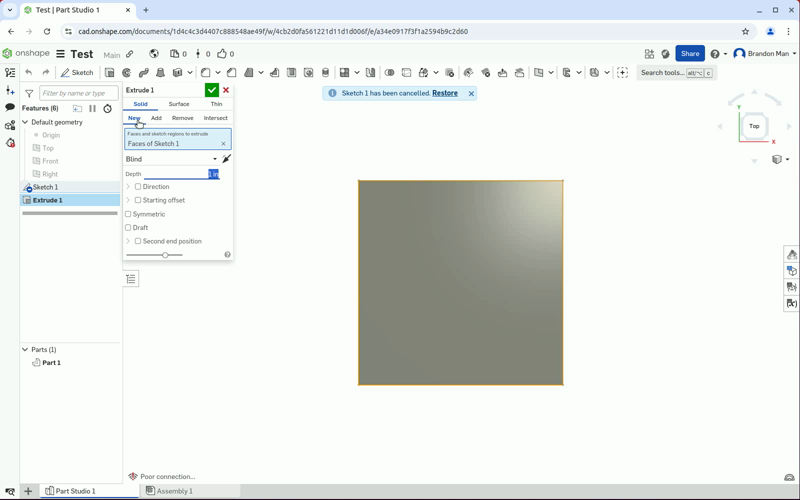
text(15.887)
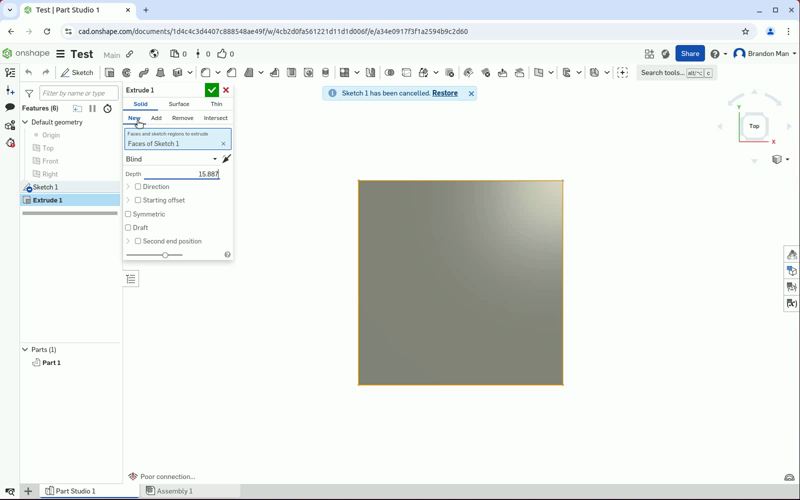
key(enter)
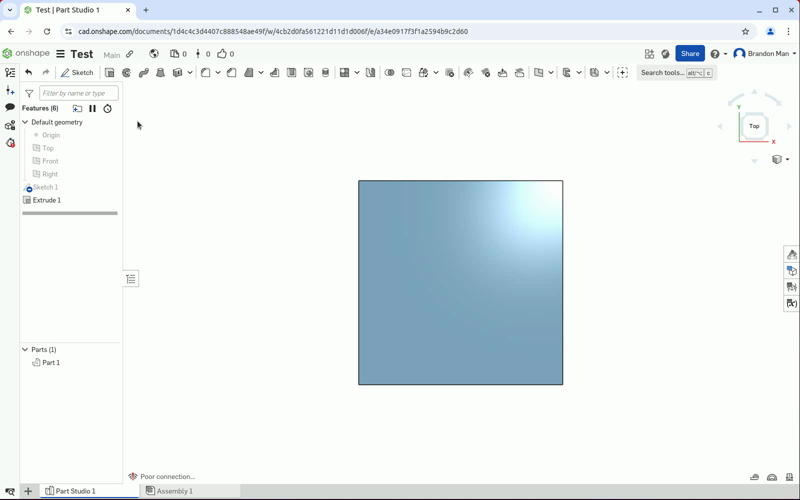
key(shift+h)
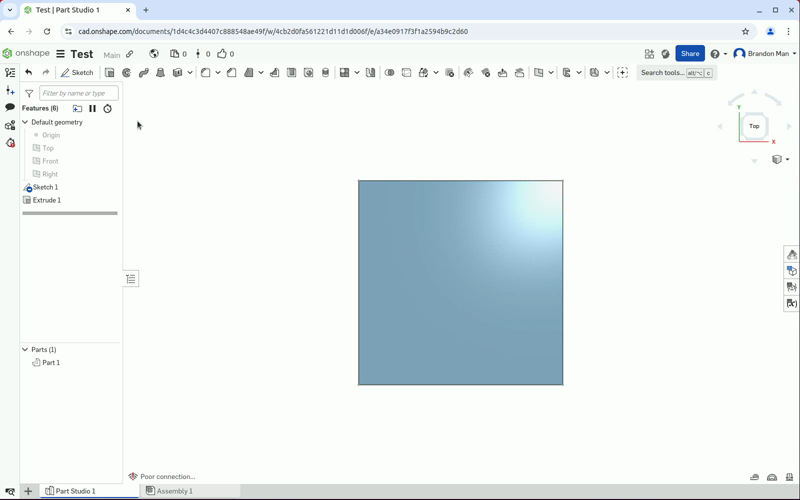
key(shift+h)
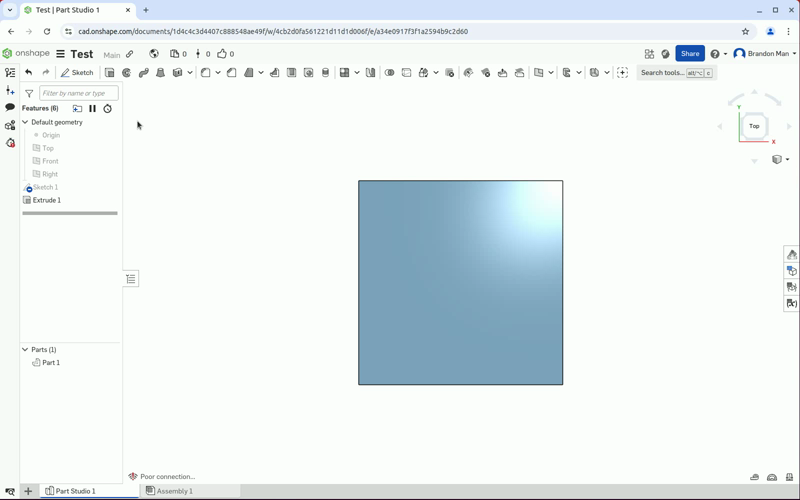
mouse_move(73, 189)
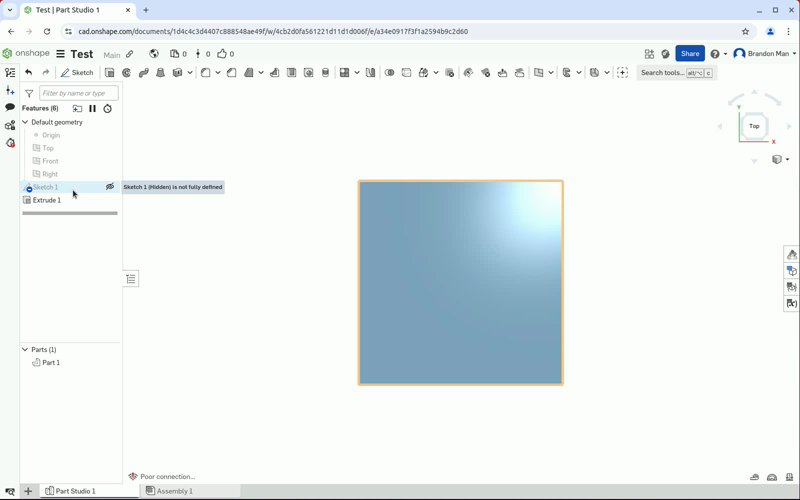
click(73, 189)
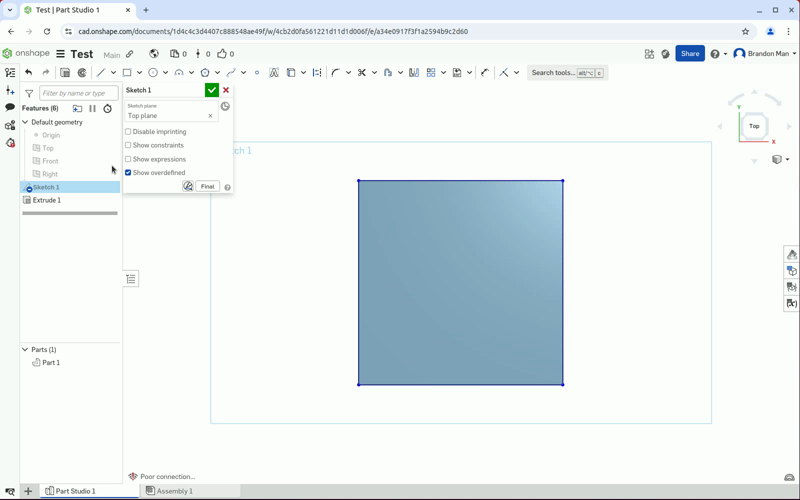
mouse_move(229, 92)
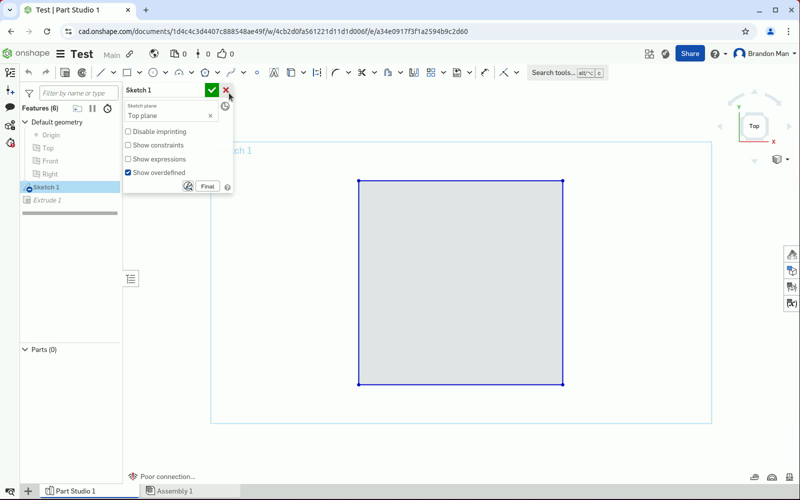
click(229, 92)
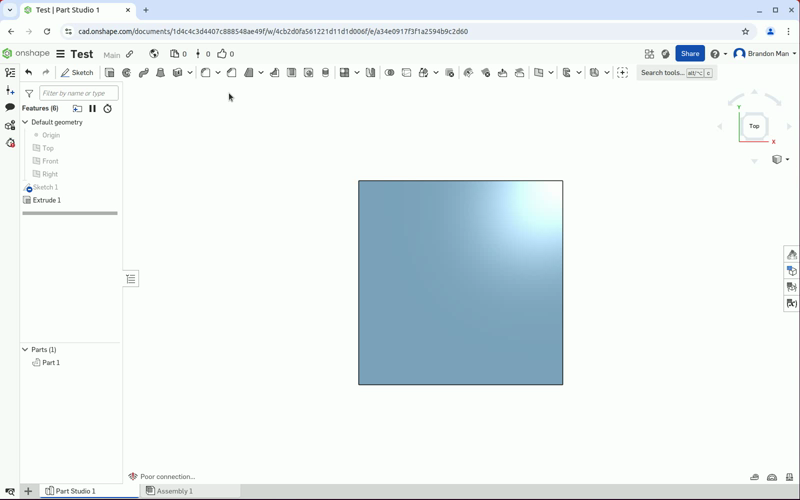
mouse_move(541, 75)
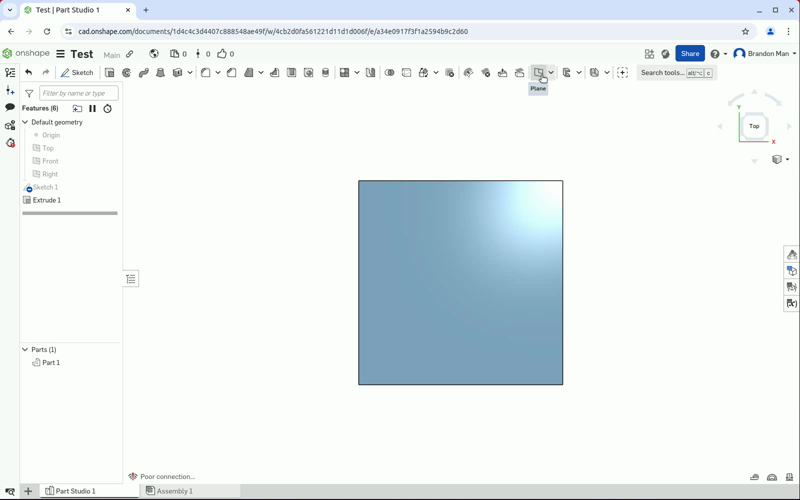
click(541, 75)
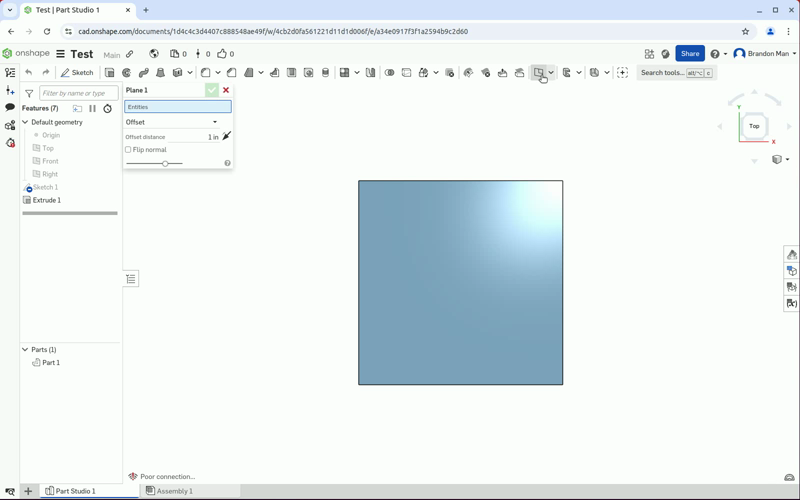
mouse_move(73, 150)
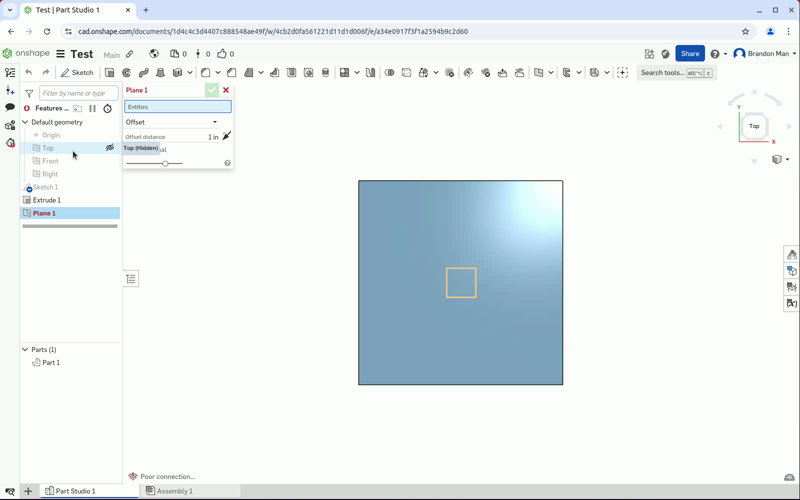
click(73, 150)
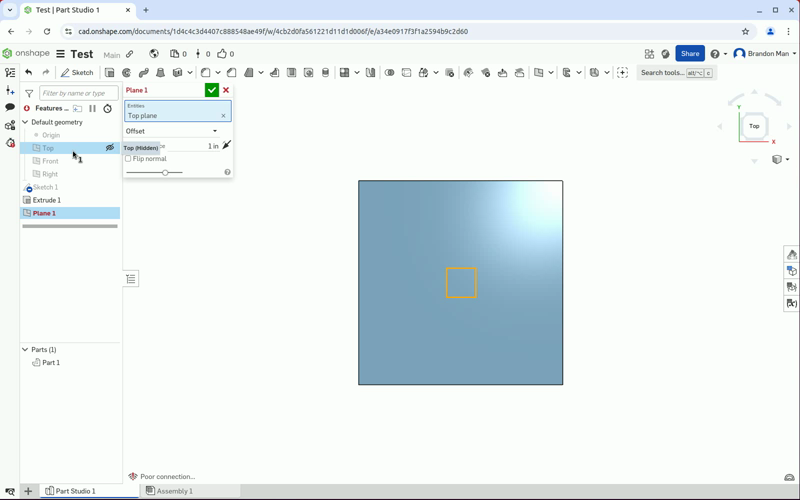
key(tab, 2)
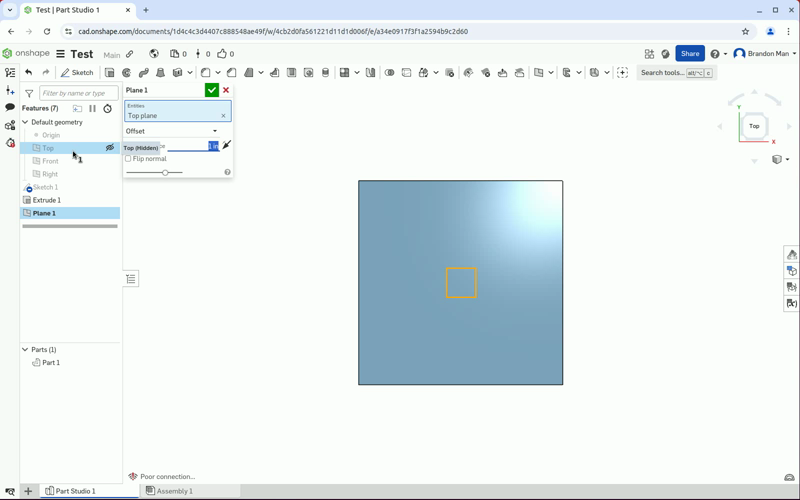
text(15.898)
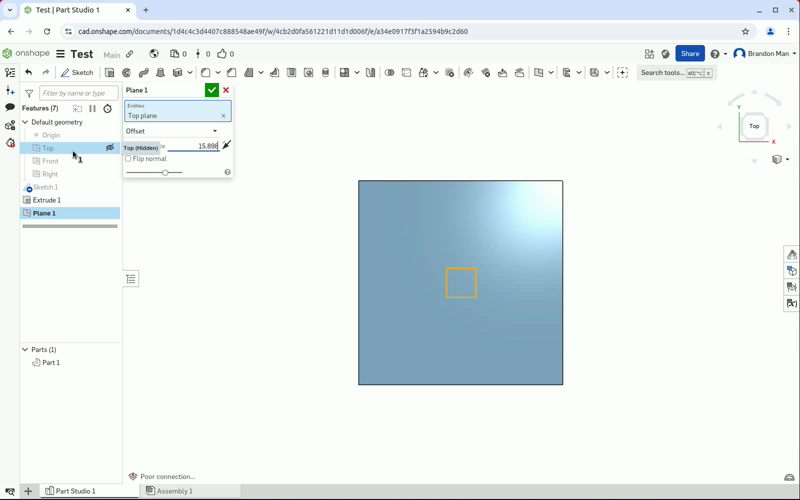
key(enter, 2)
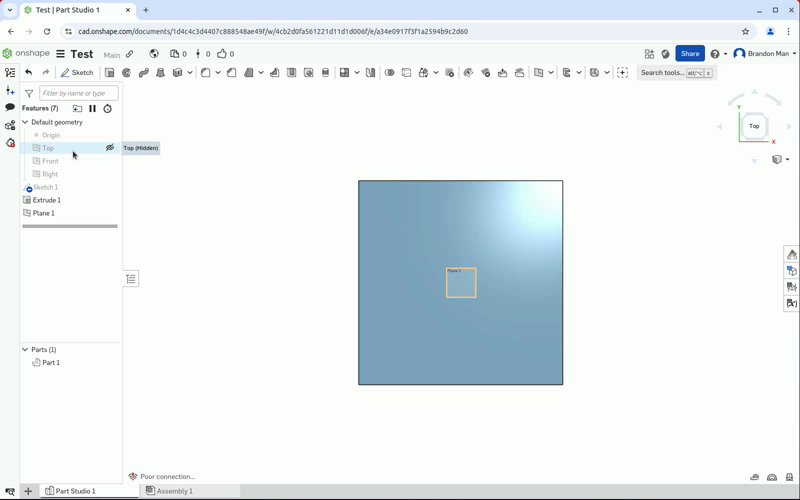
key(shift+s)
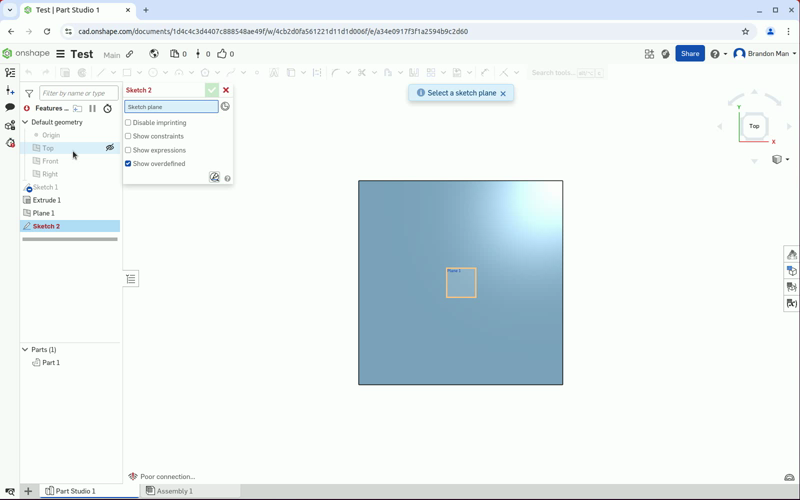
mouse_move(73, 215)
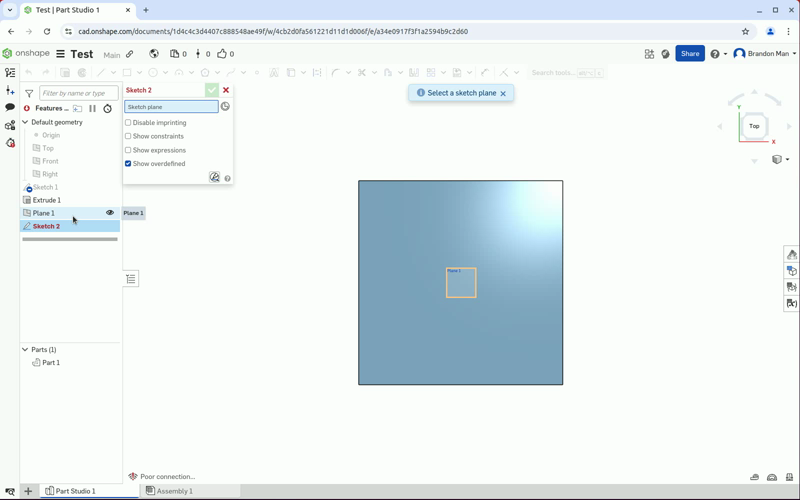
click(73, 215)
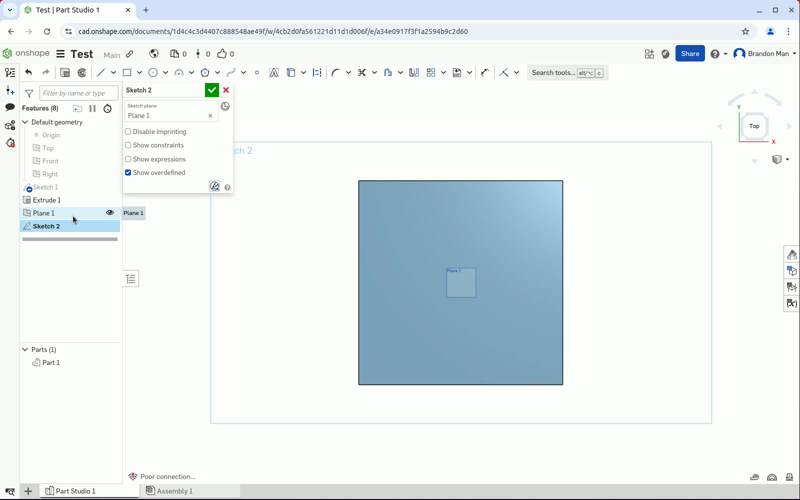
mouse_move(73, 352)
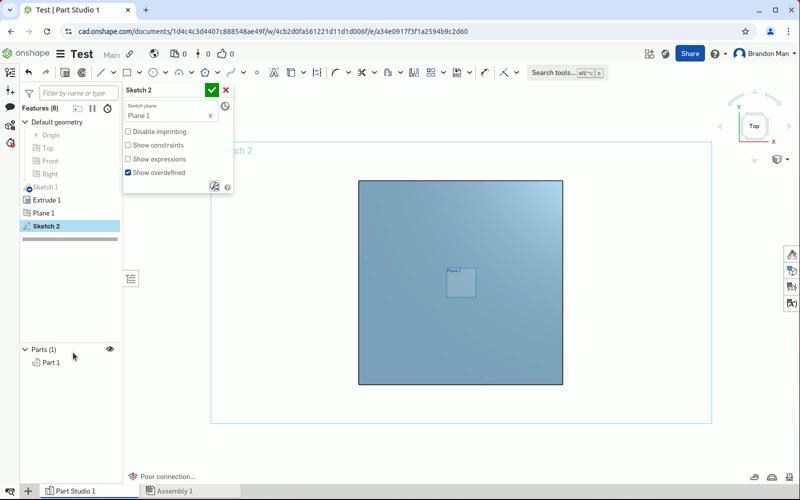
key(y)
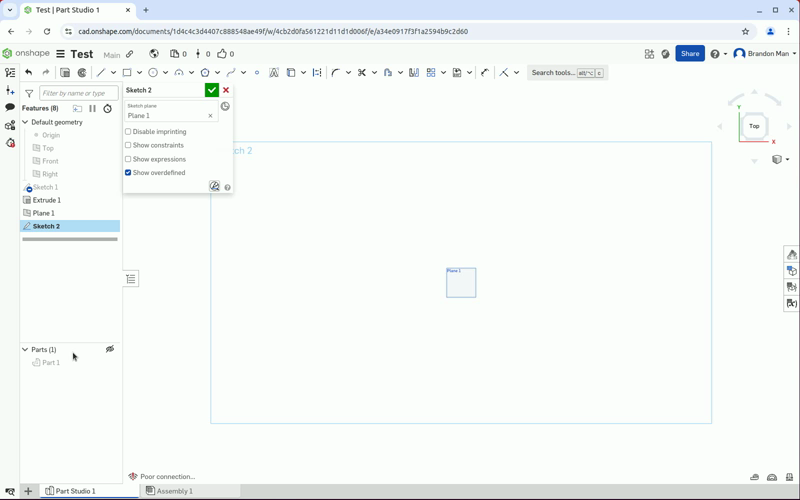
key(c)
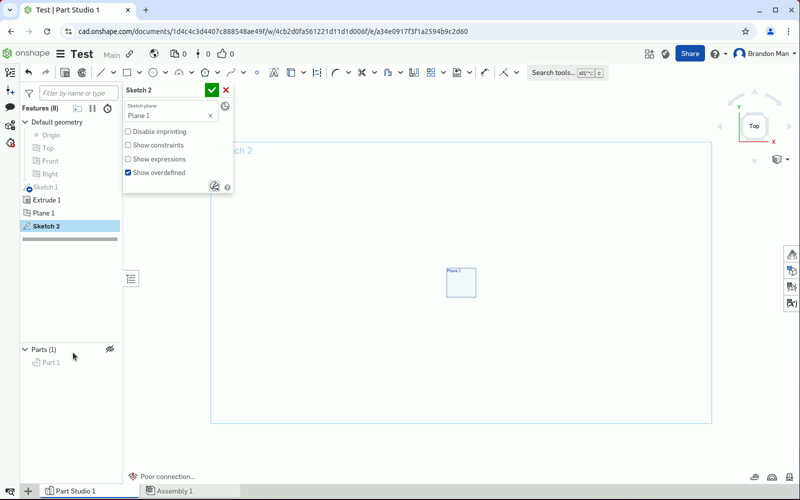
key_down(shift)
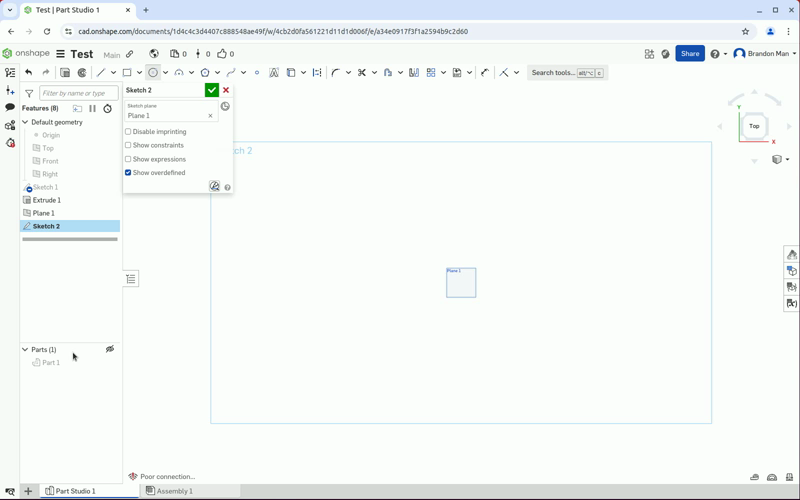
mouse_move(411, 231)
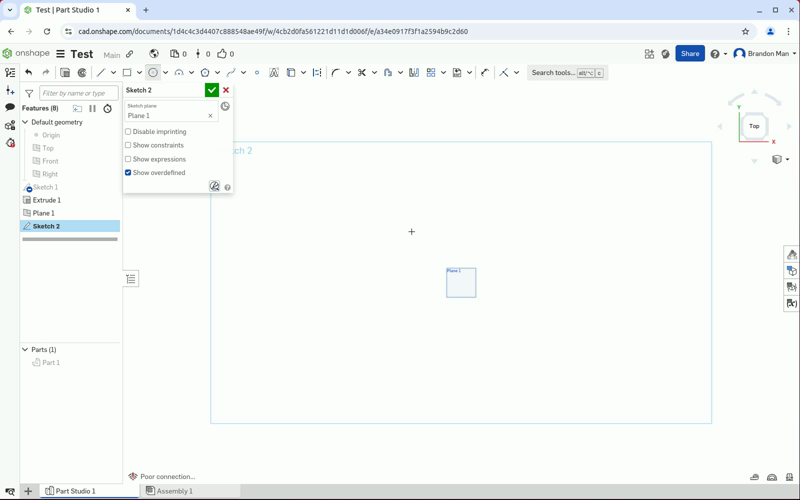
click(411, 231)
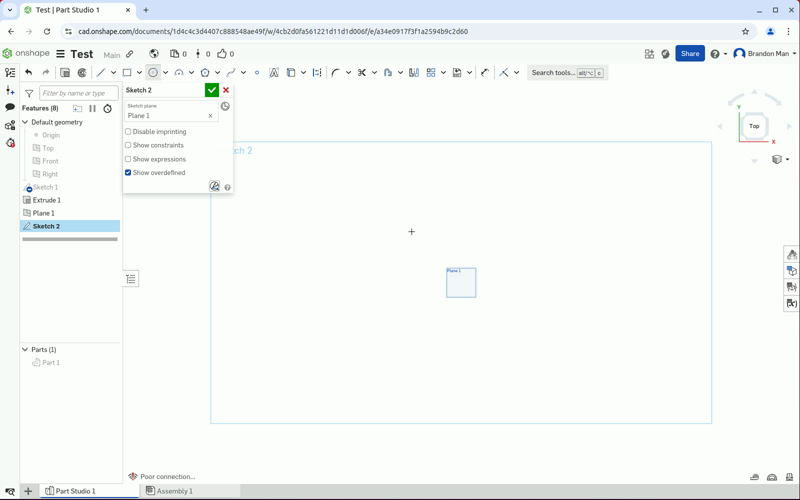
key_up(shift)
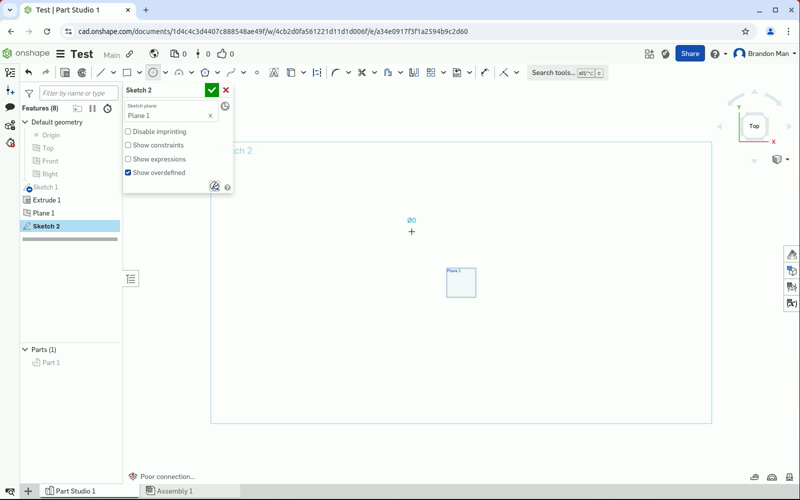
mouse_move(447, 231)
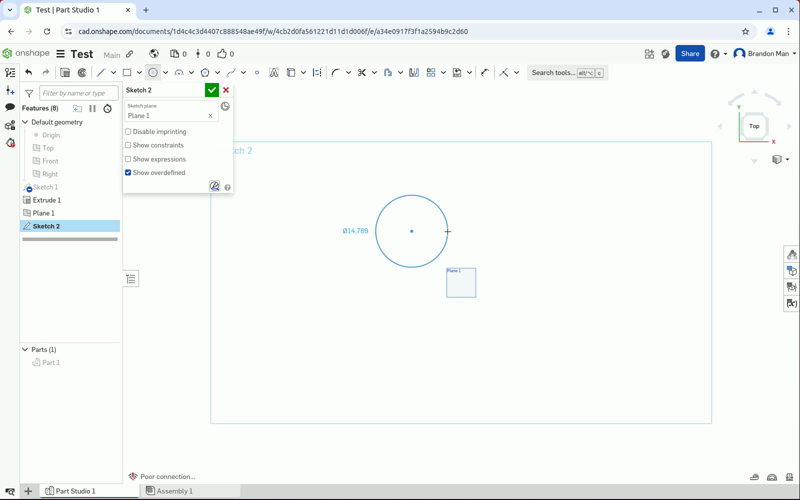
click(447, 231)
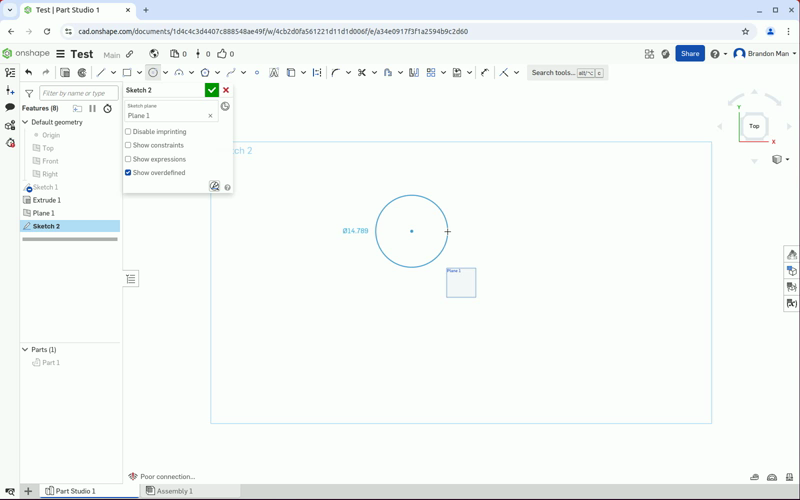
key(esc)
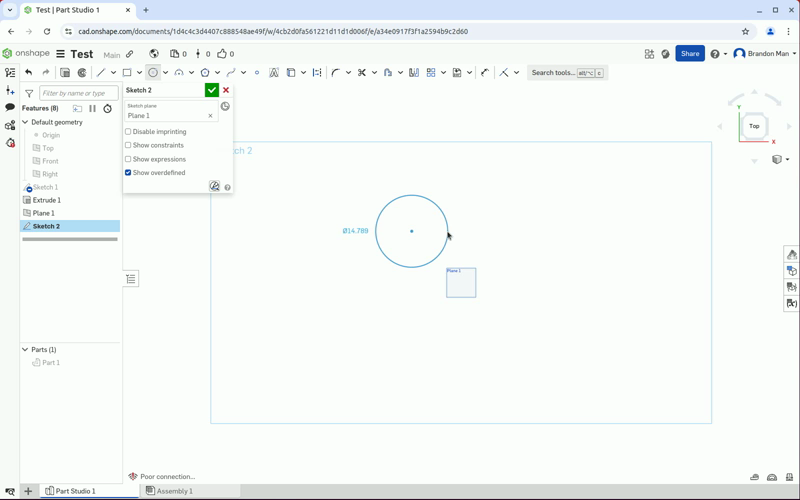
mouse_move(429, 229)
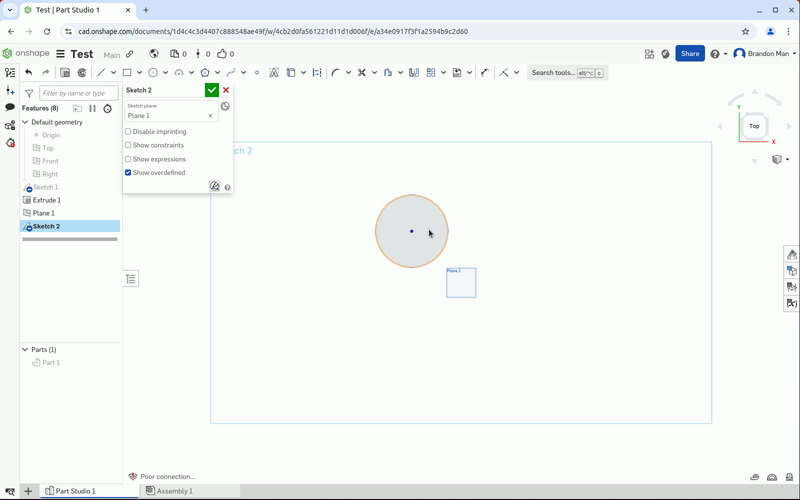
click(429, 229)
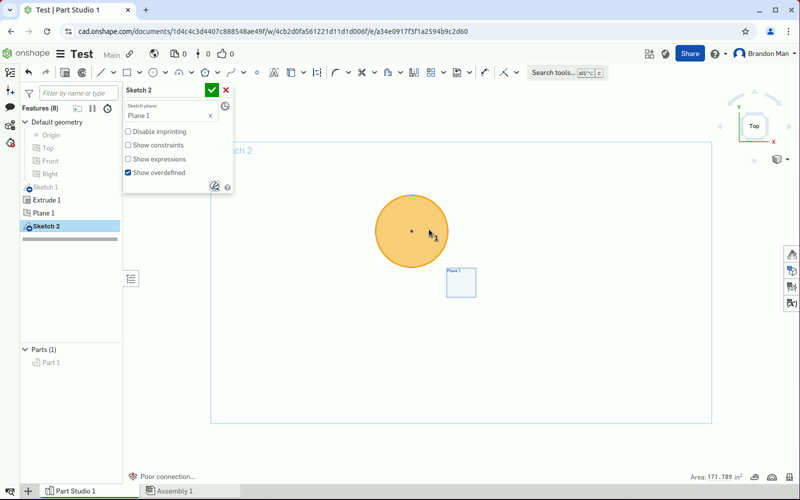
mouse_move(73, 352)
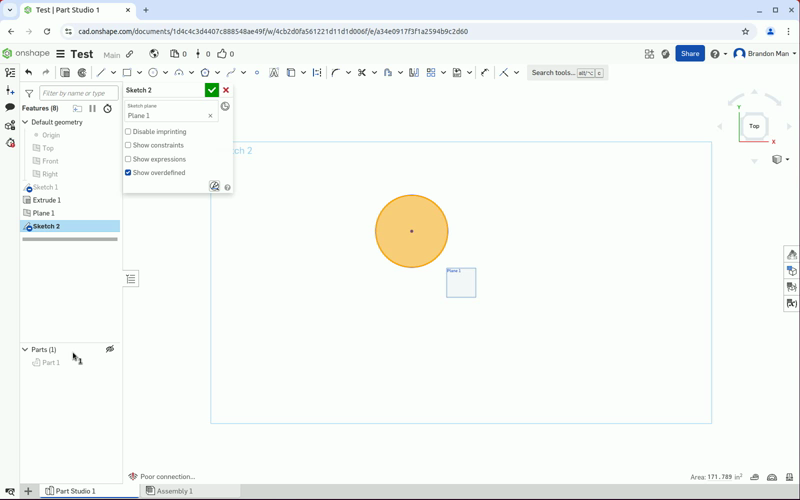
key(shift+y)
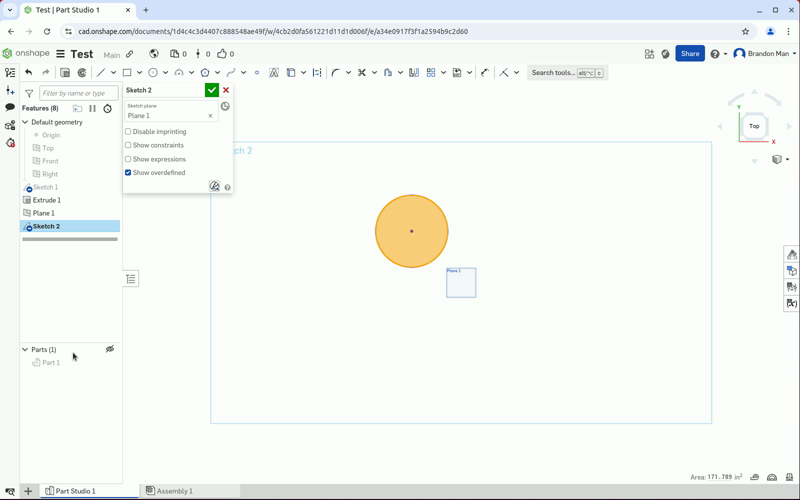
key(shift+e)
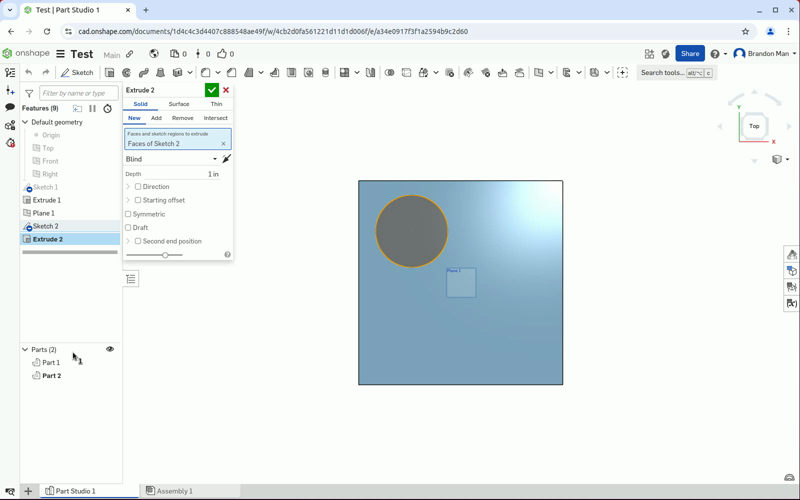
mouse_move(143, 106)
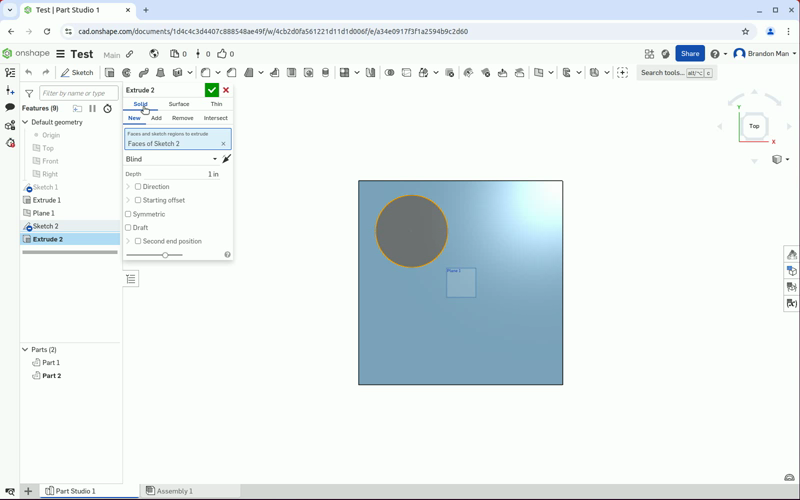
click(143, 106)
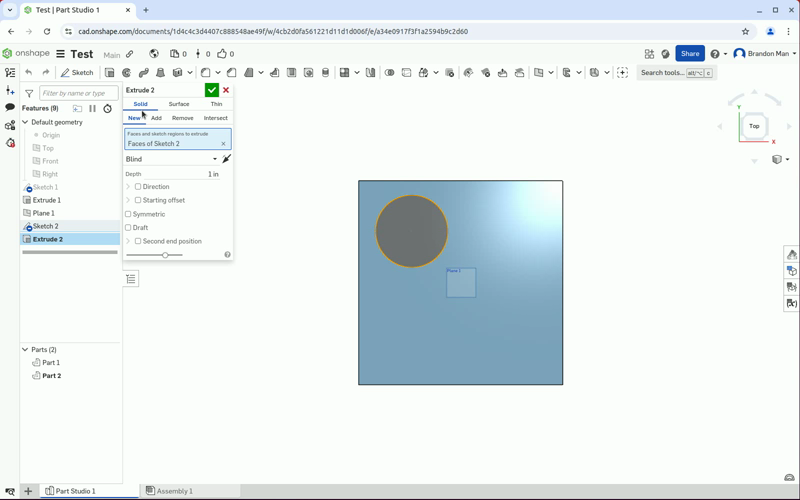
mouse_move(137, 120)
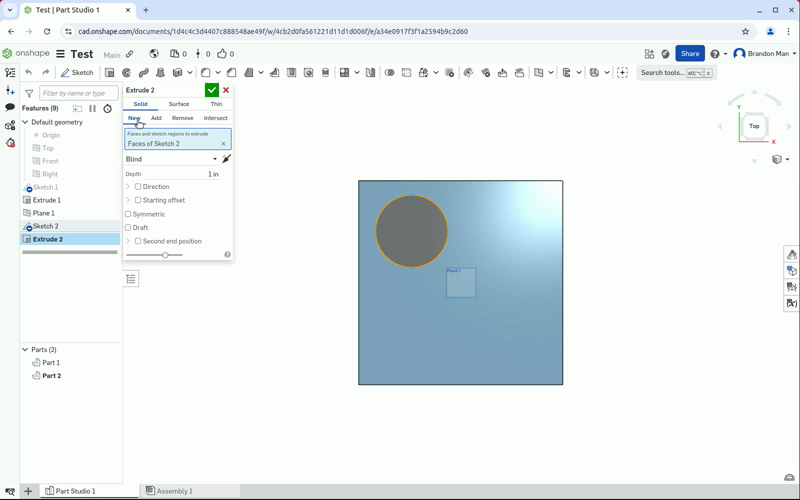
click(137, 120)
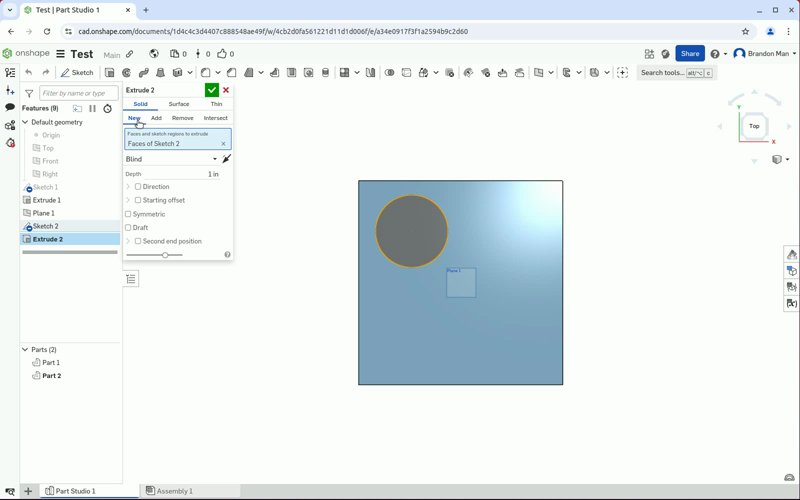
key(tab, 4)
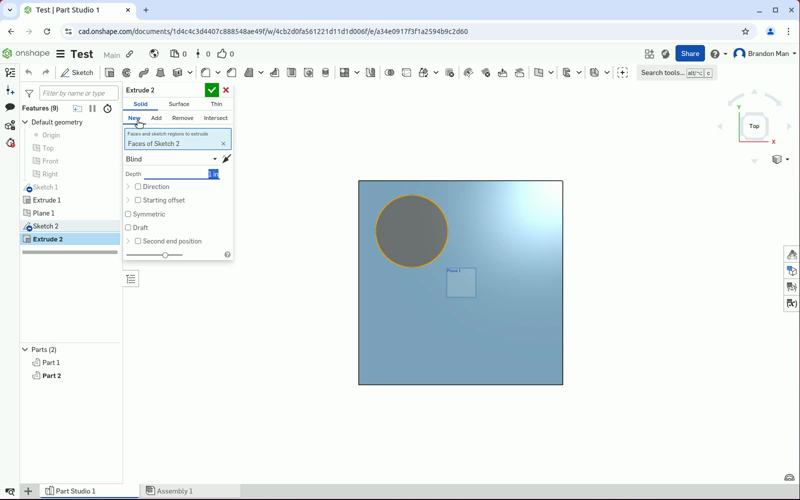
text(7.221)
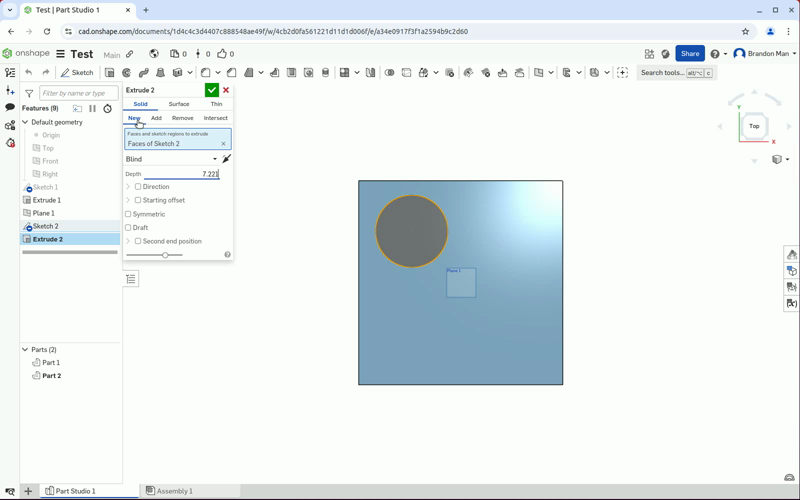
key(enter)
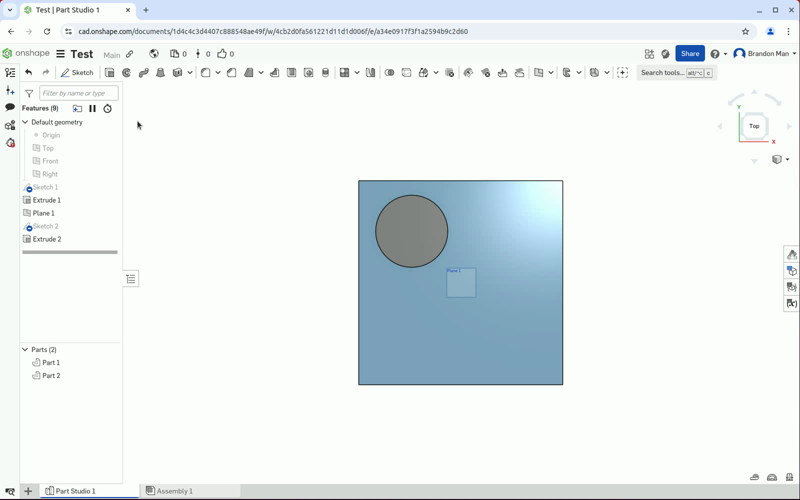
key(shift+h)
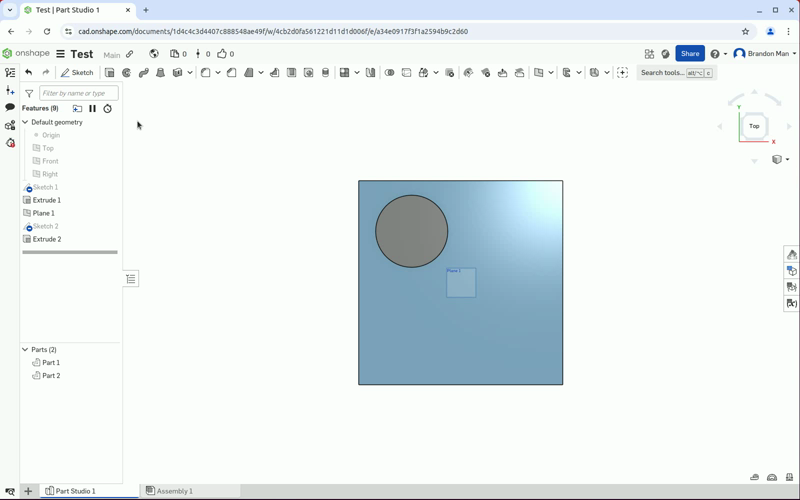
key(shift+h)
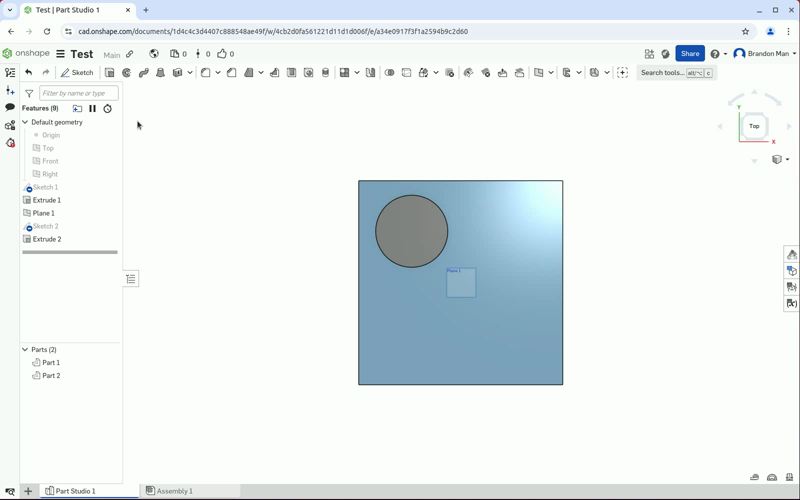
mouse_move(73, 189)
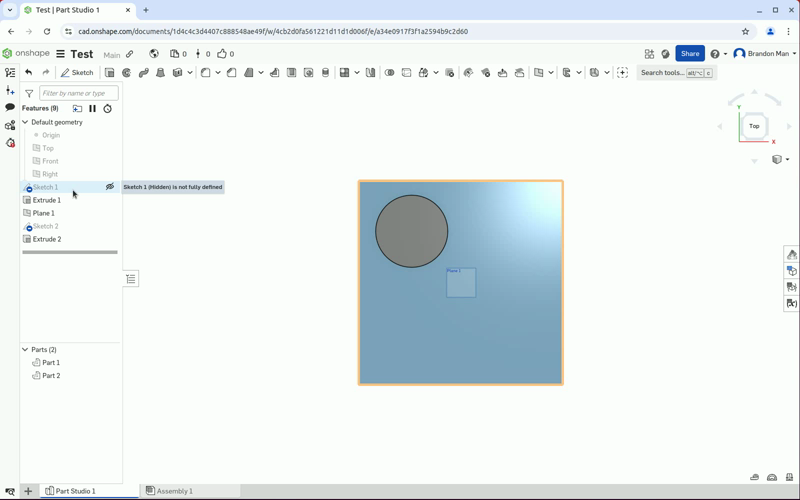
click(73, 189)
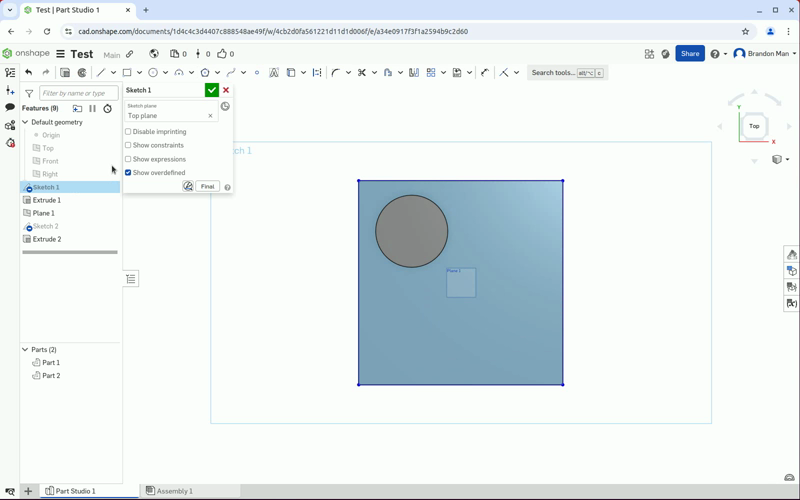
mouse_move(229, 92)
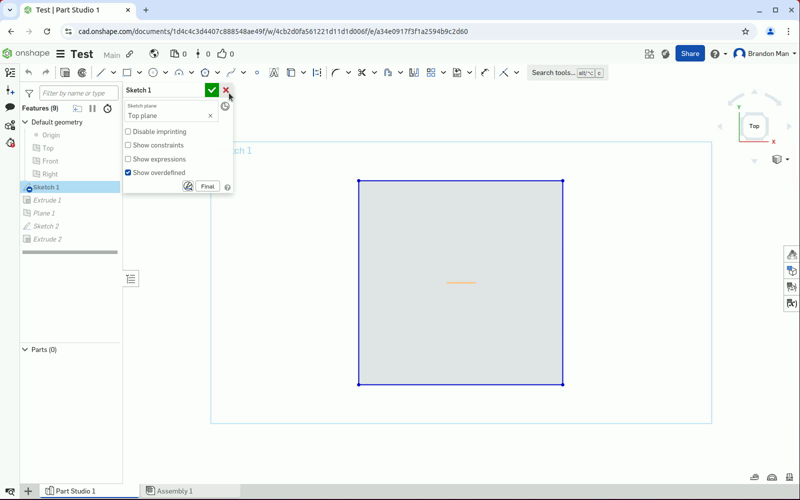
click(229, 92)
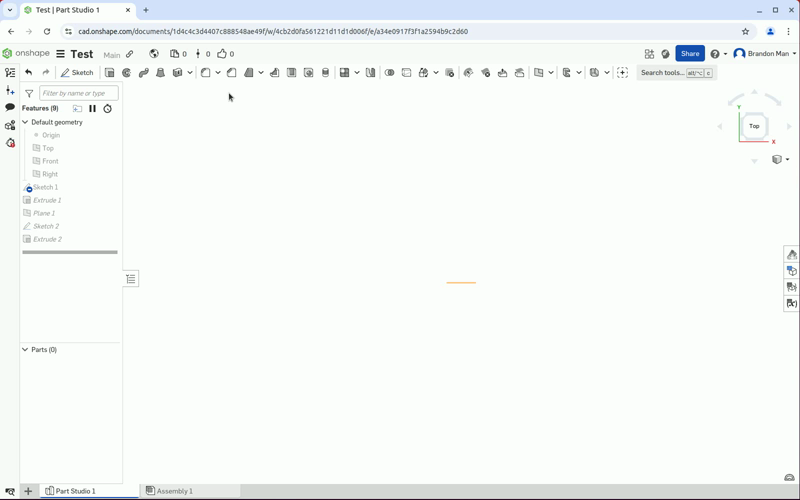
key(shift+s)
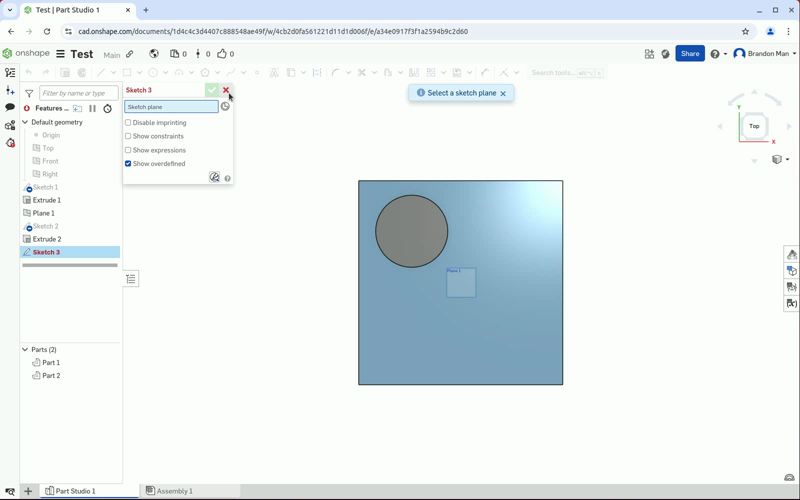
mouse_move(73, 215)
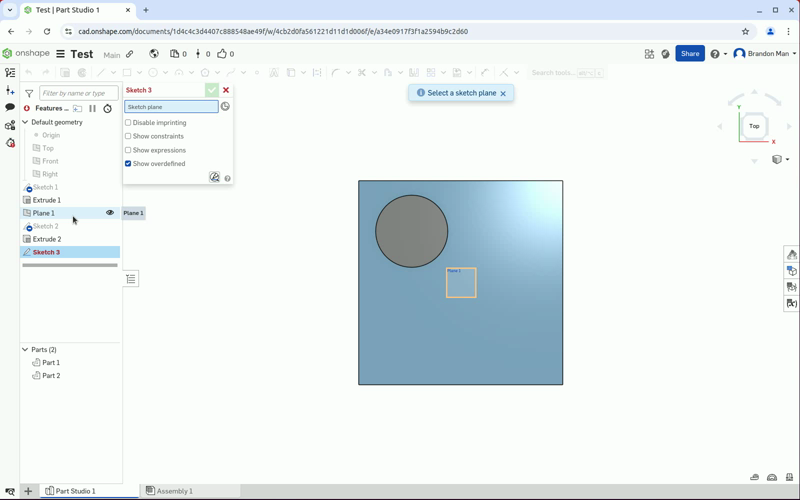
click(73, 215)
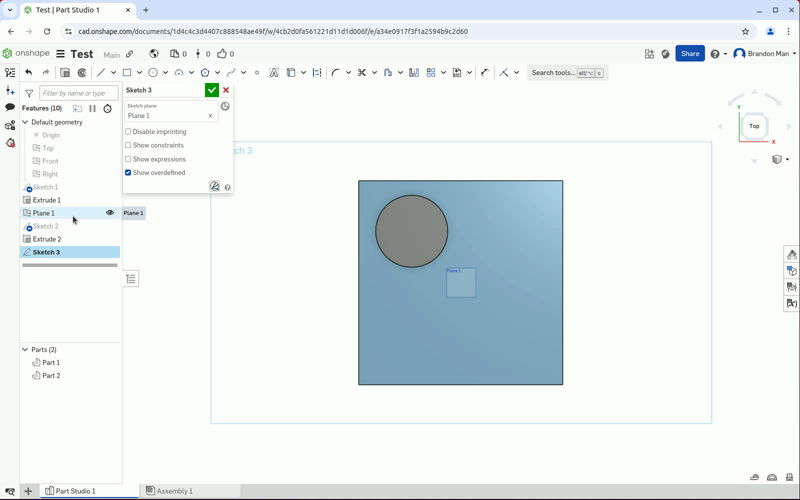
mouse_move(73, 352)
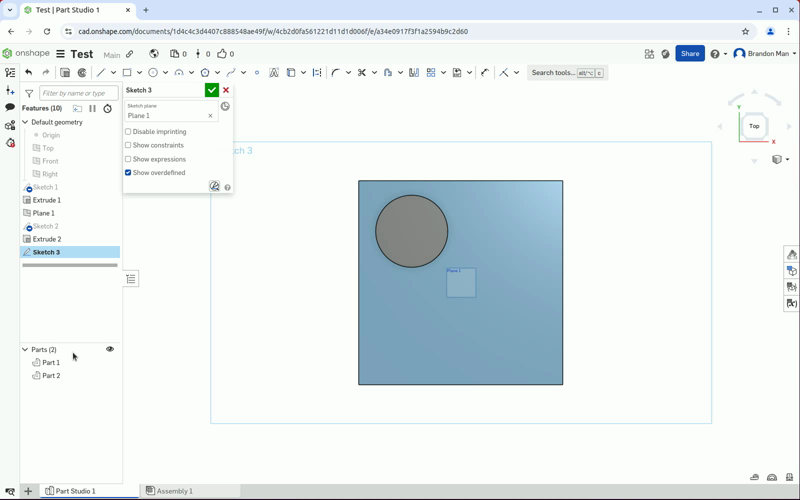
key(y)
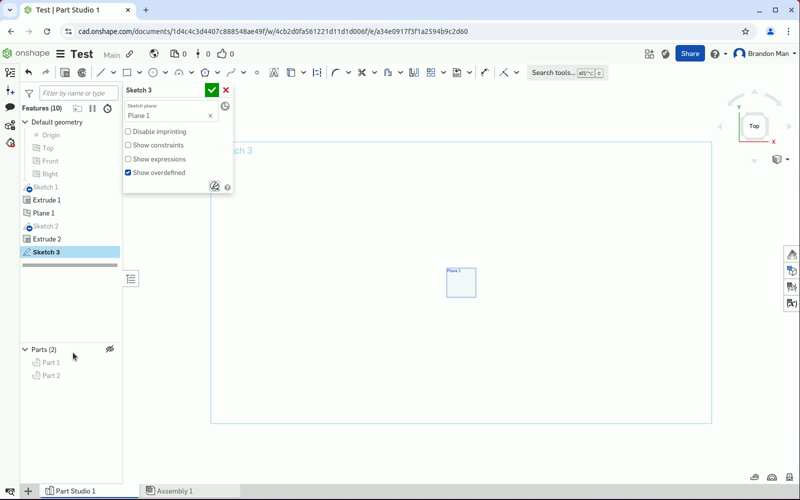
key(c)
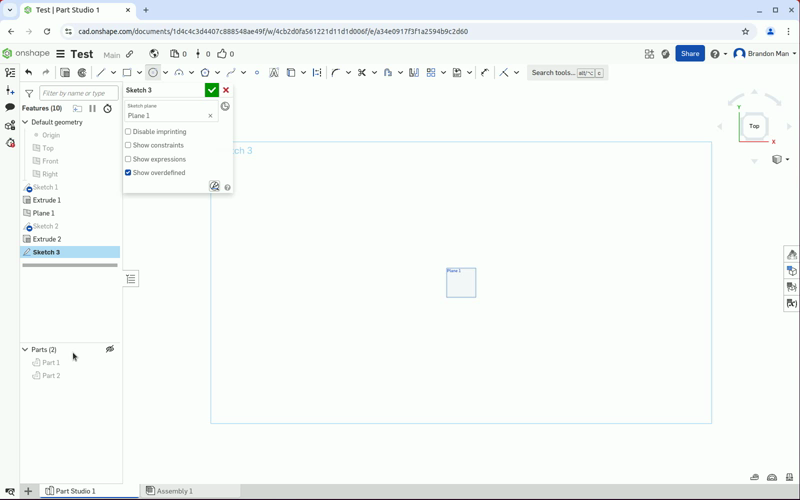
key_down(shift)
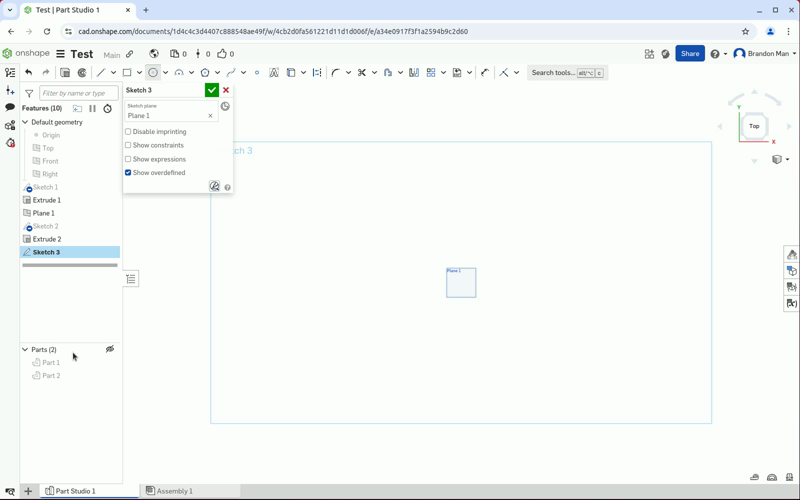
mouse_move(512, 231)
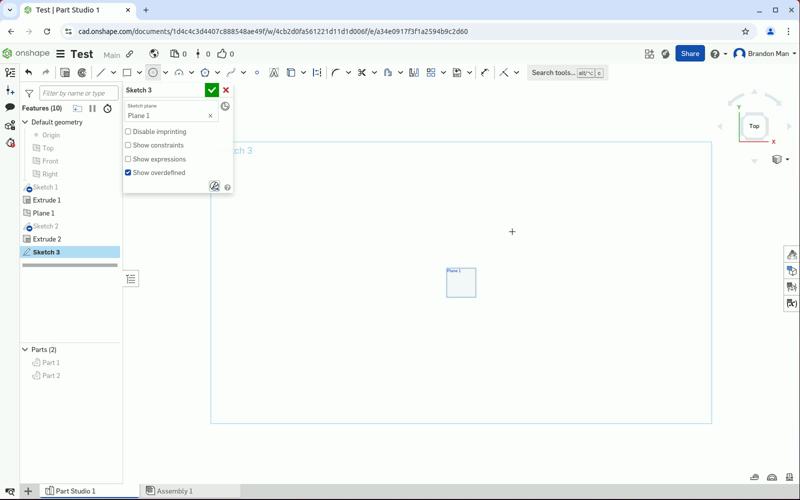
click(512, 231)
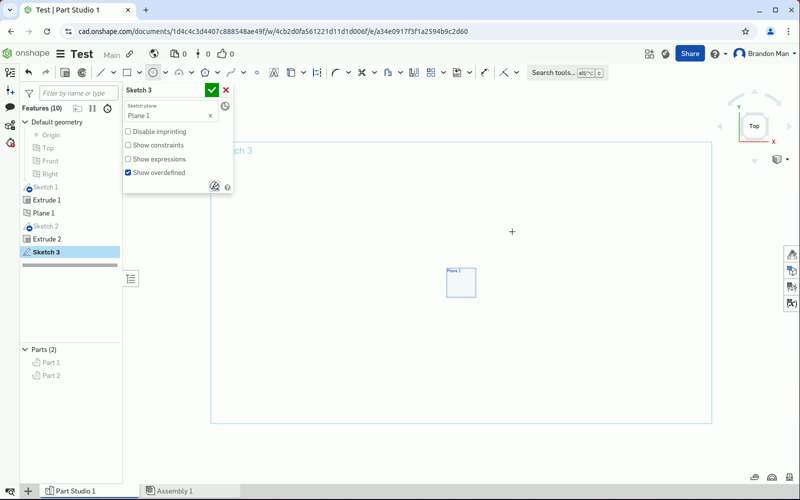
key_up(shift)
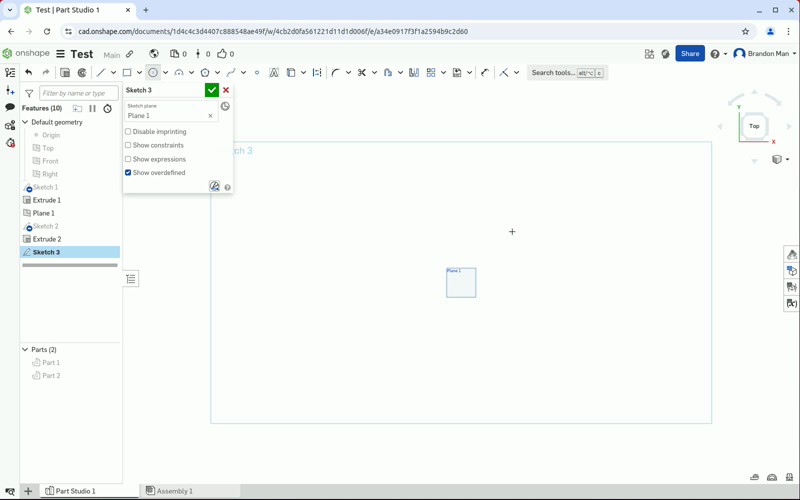
mouse_move(548, 231)
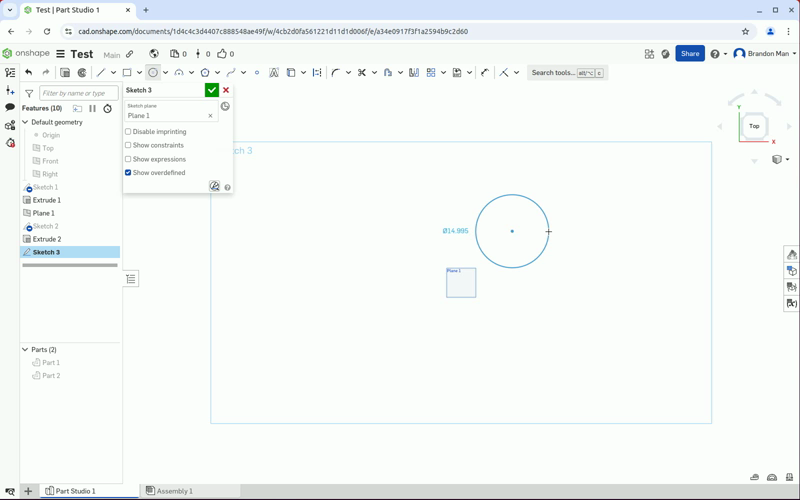
click(548, 231)
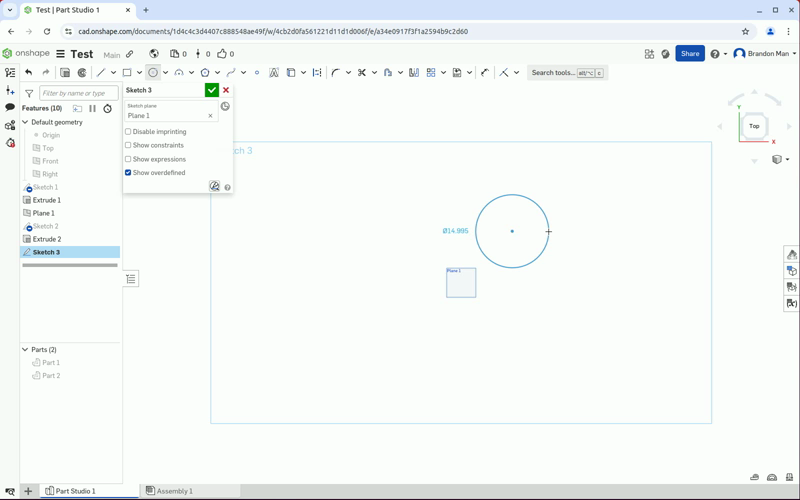
key(esc)
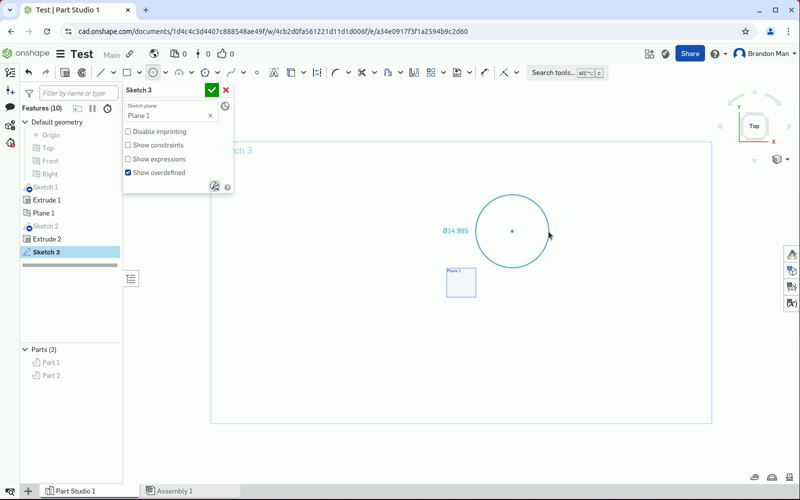
mouse_move(517, 234)
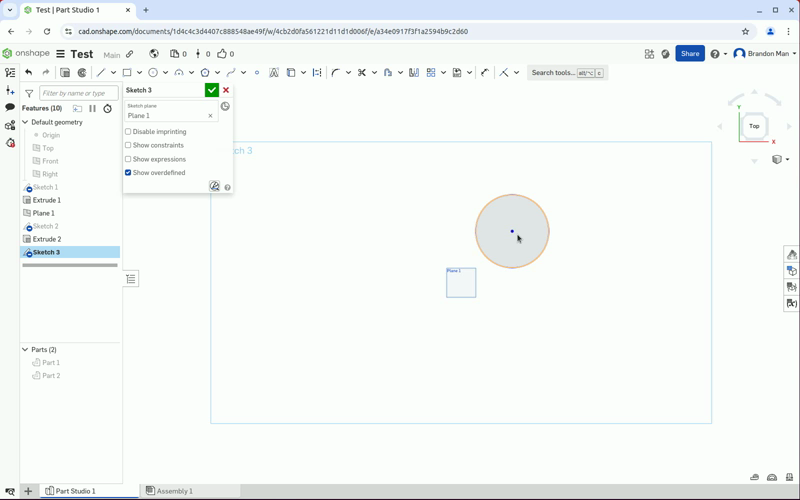
click(517, 234)
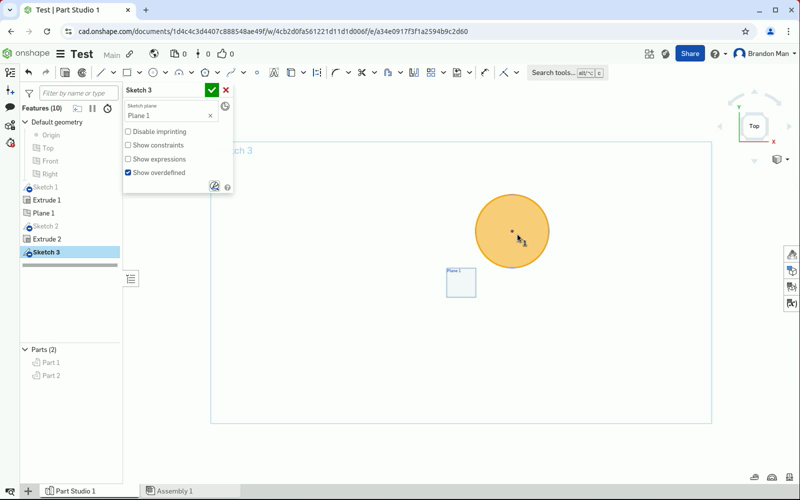
mouse_move(73, 352)
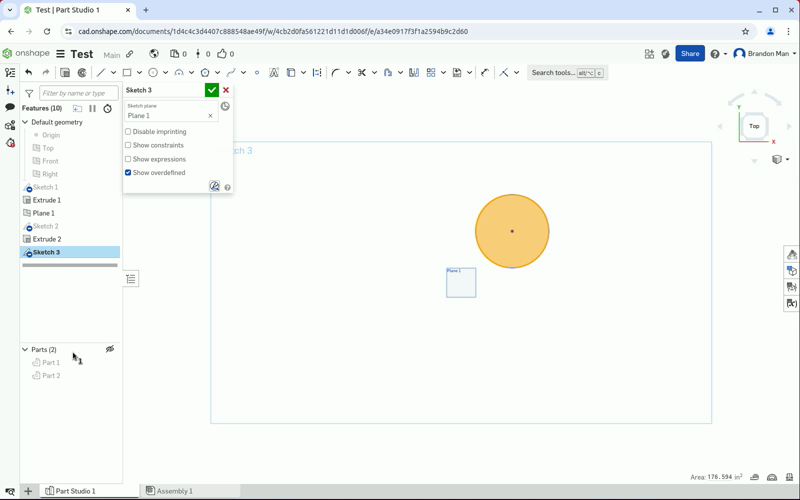
key(shift+y)
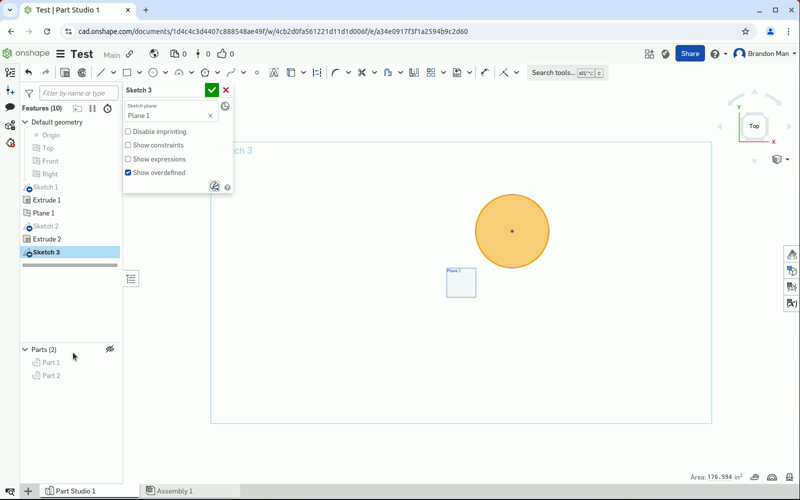
key(shift+e)
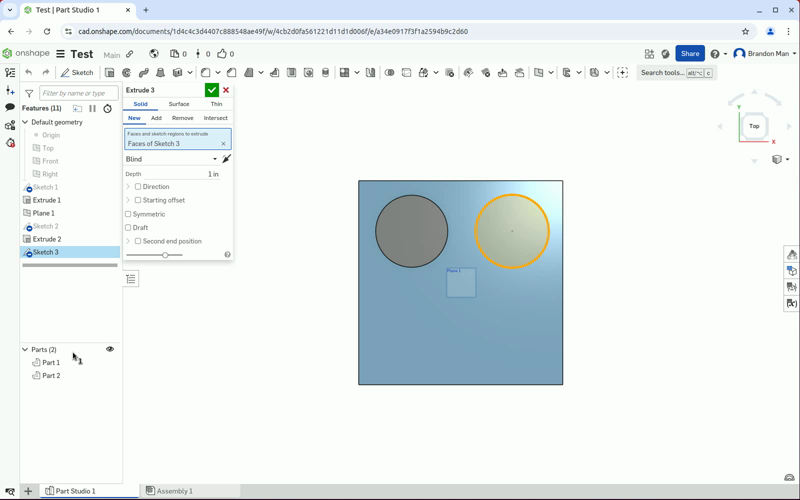
mouse_move(143, 106)
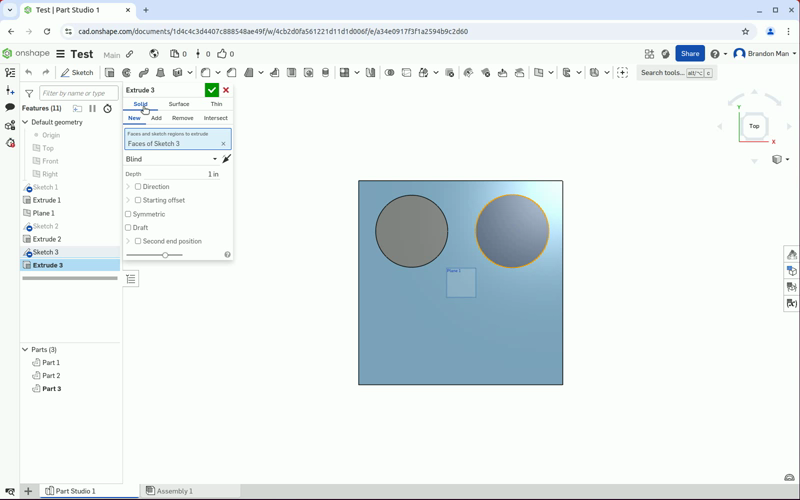
click(143, 106)
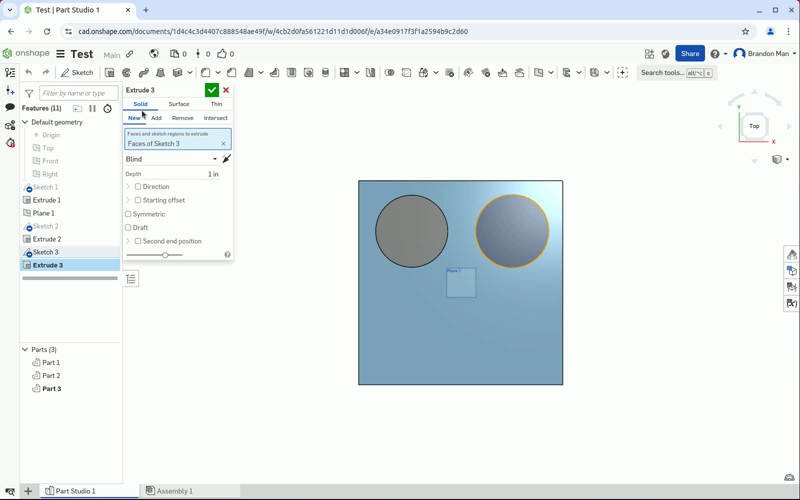
mouse_move(137, 120)
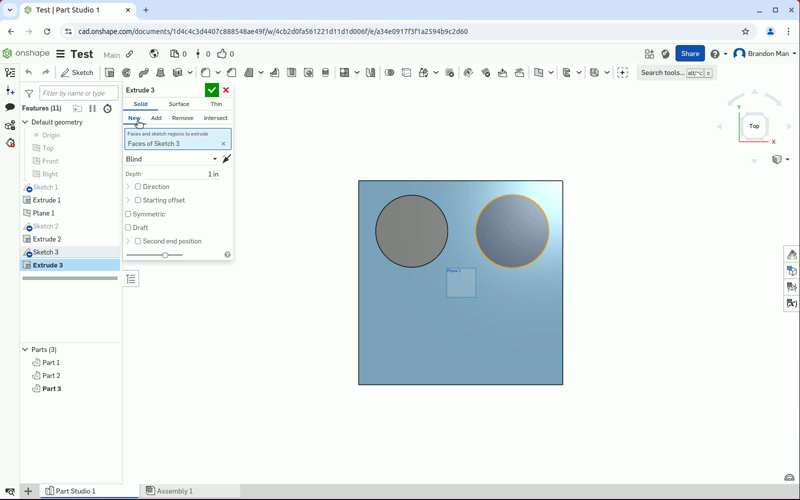
click(137, 120)
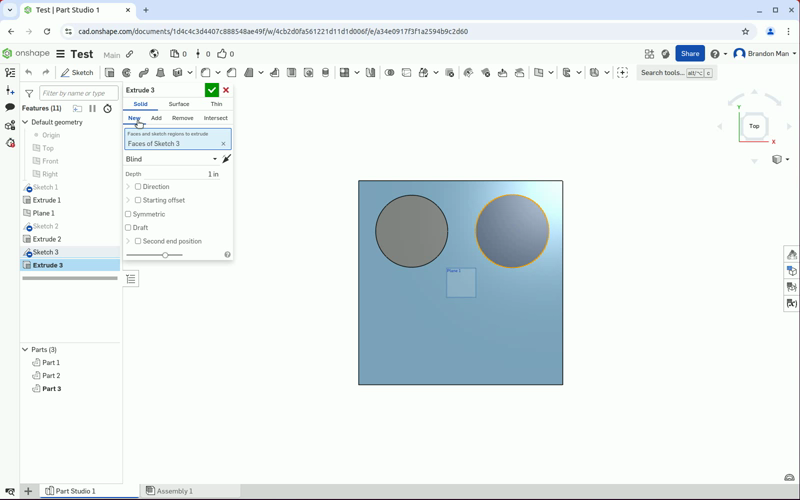
key(tab, 4)
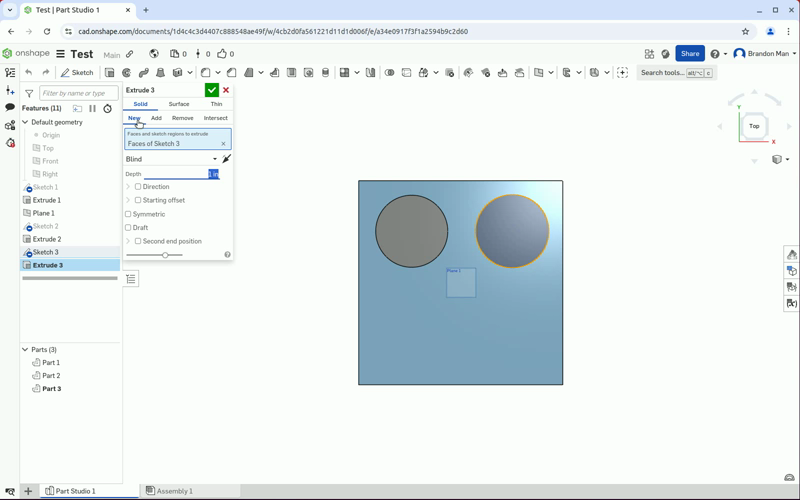
text(7.221)
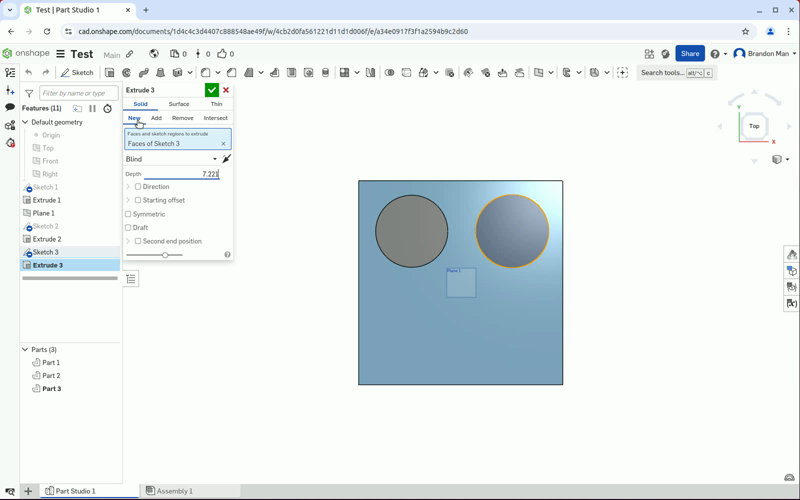
key(enter)
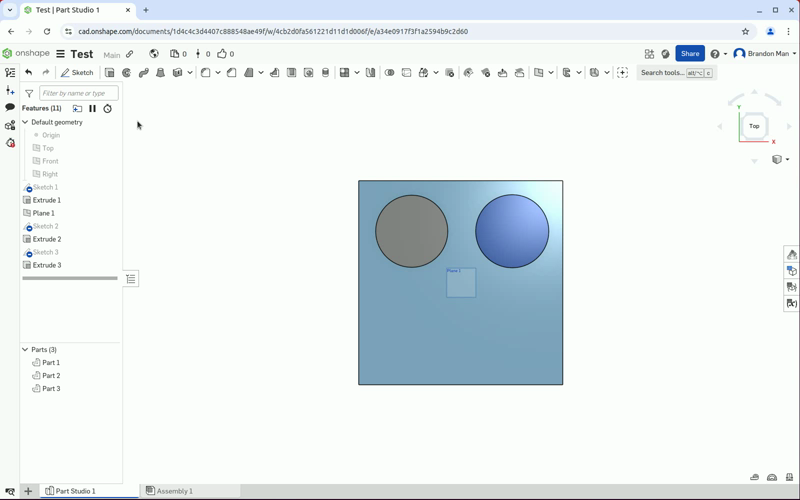
key(shift+h)
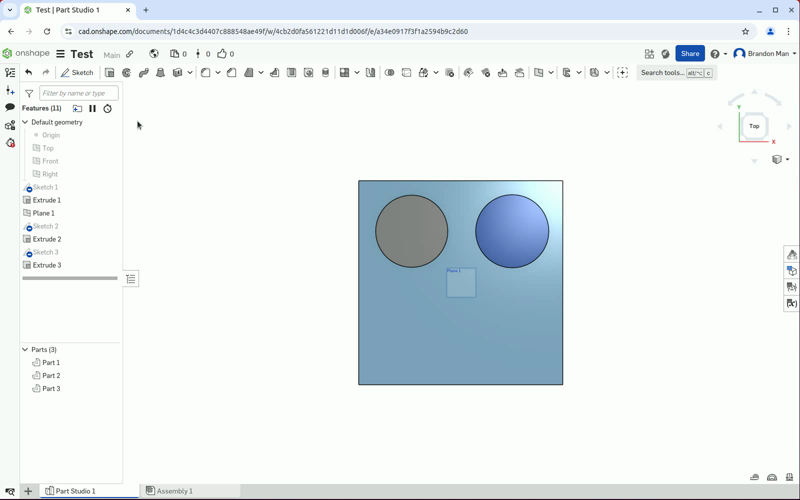
key(shift+h)
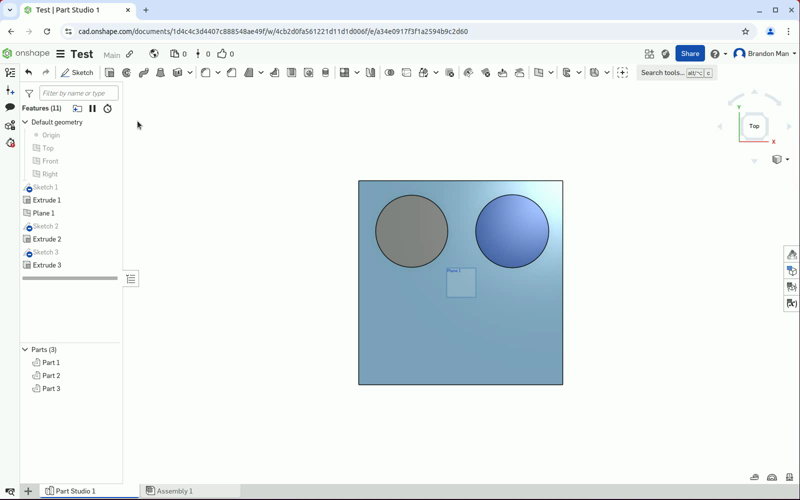
mouse_move(73, 189)
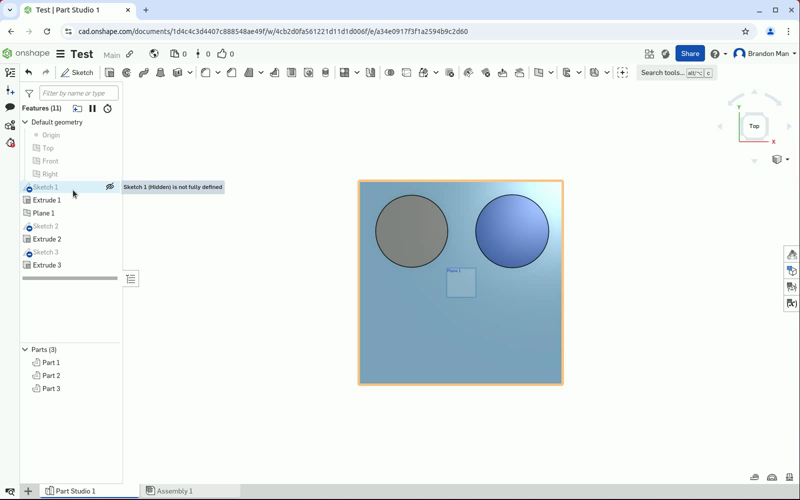
click(73, 189)
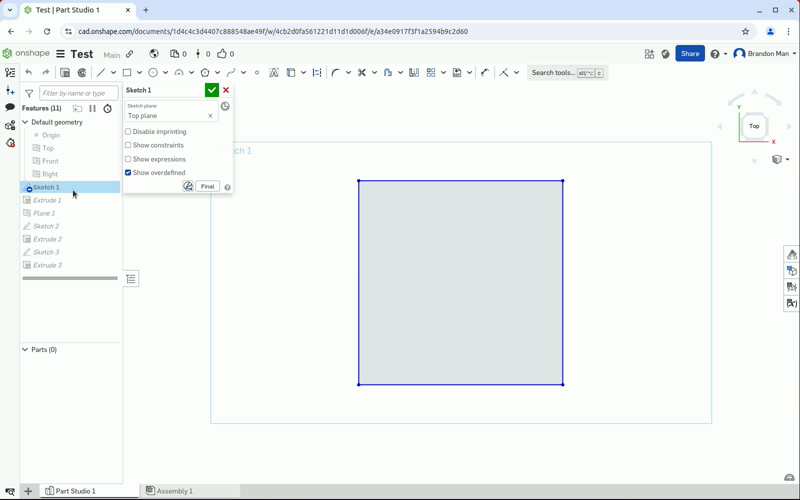
mouse_move(229, 92)
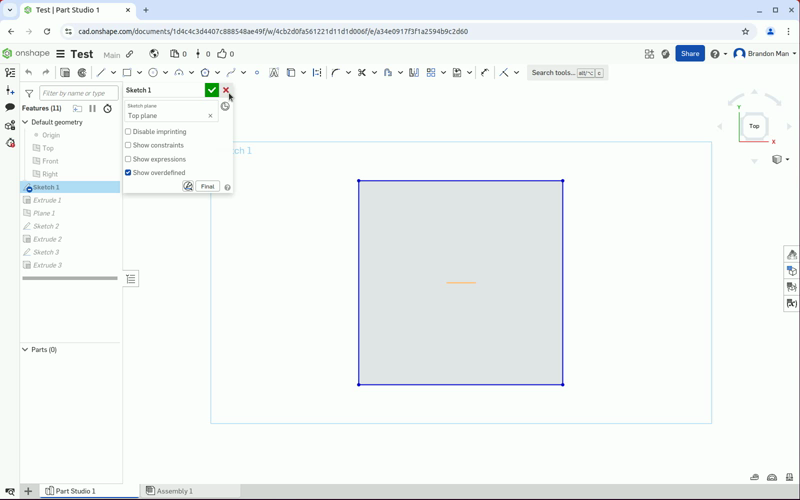
click(229, 92)
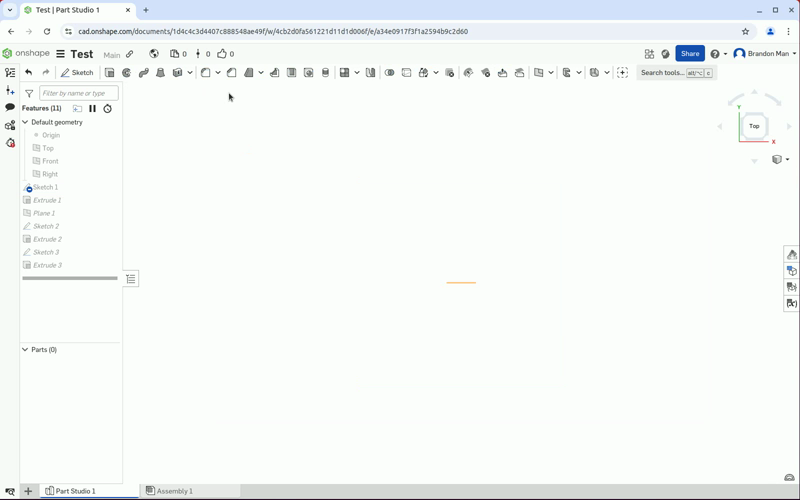
key(shift+s)
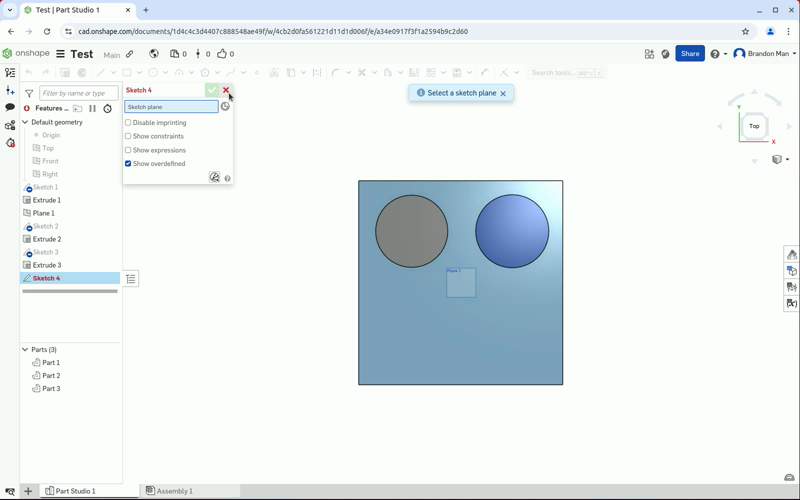
mouse_move(73, 215)
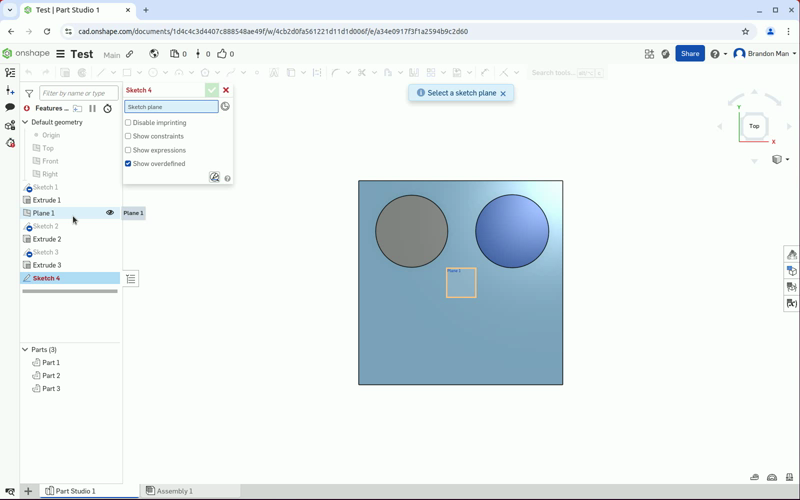
click(73, 215)
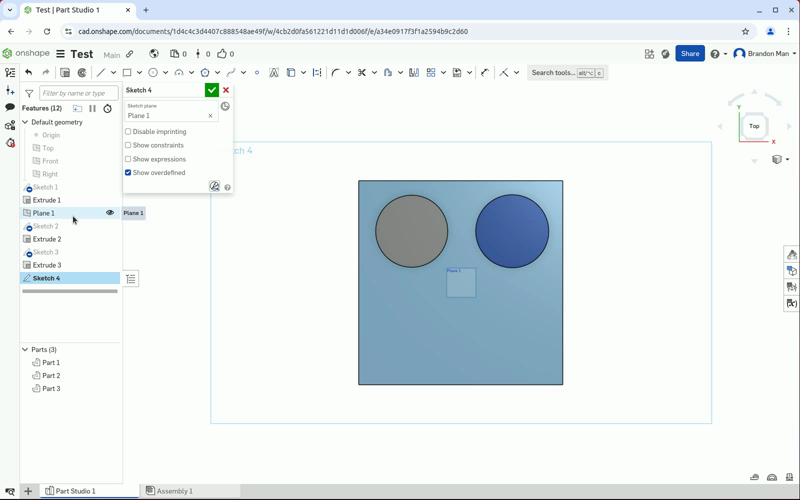
mouse_move(73, 352)
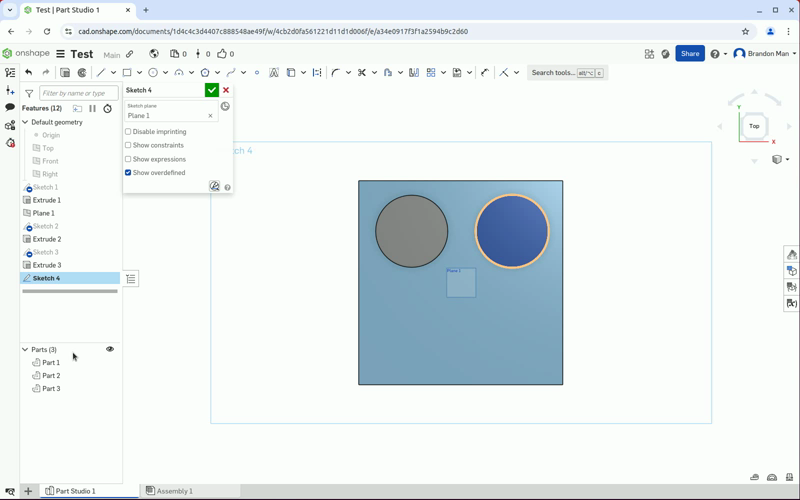
key(y)
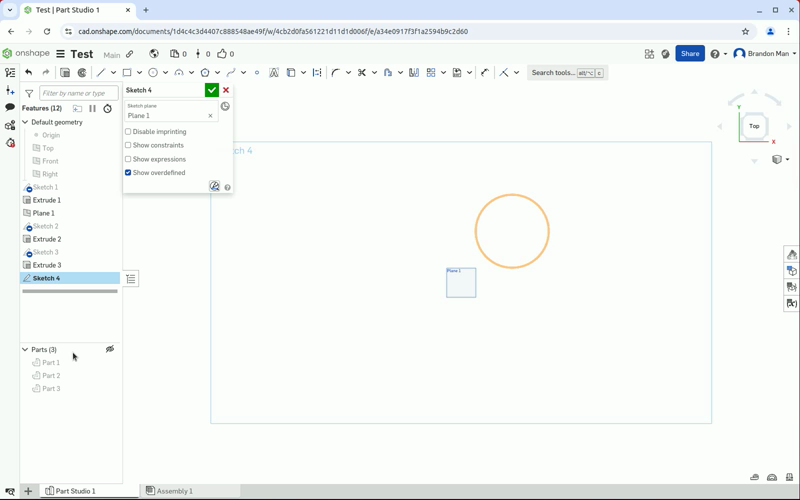
key(c)
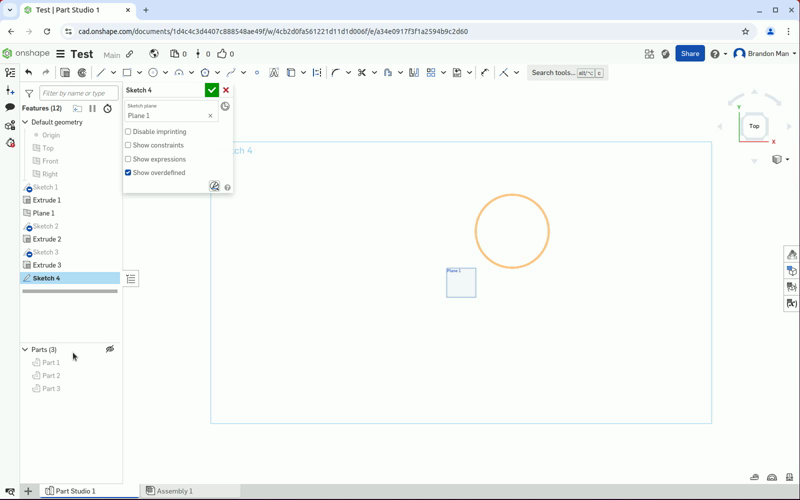
key_down(shift)
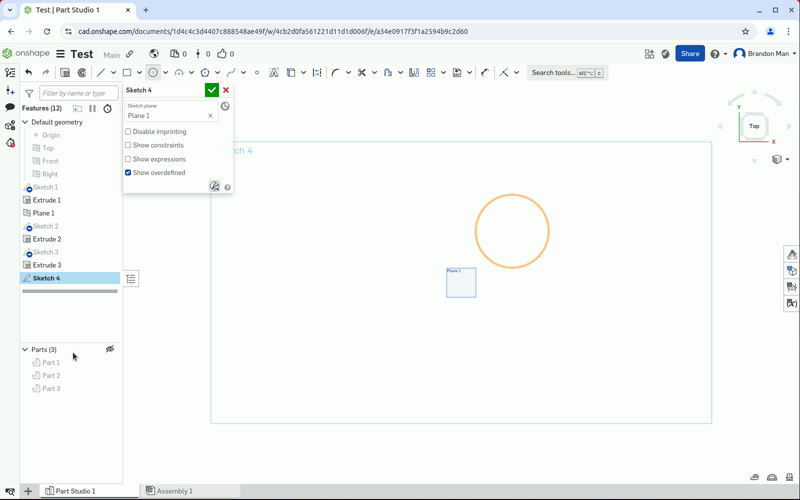
mouse_move(512, 330)
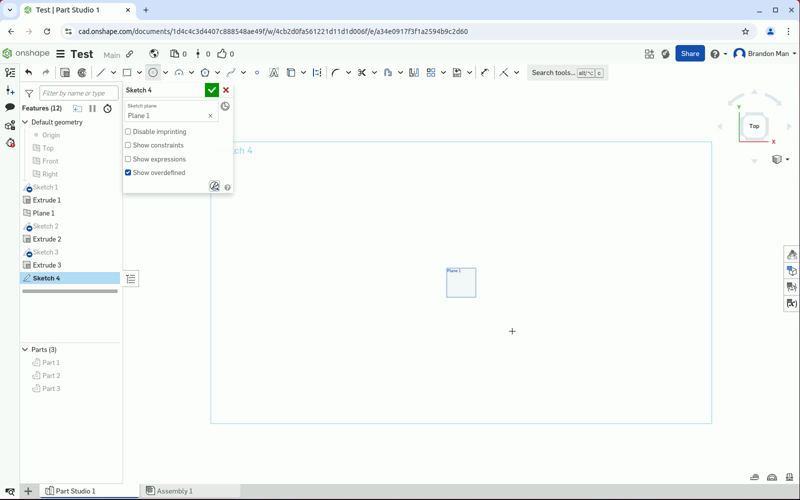
click(512, 330)
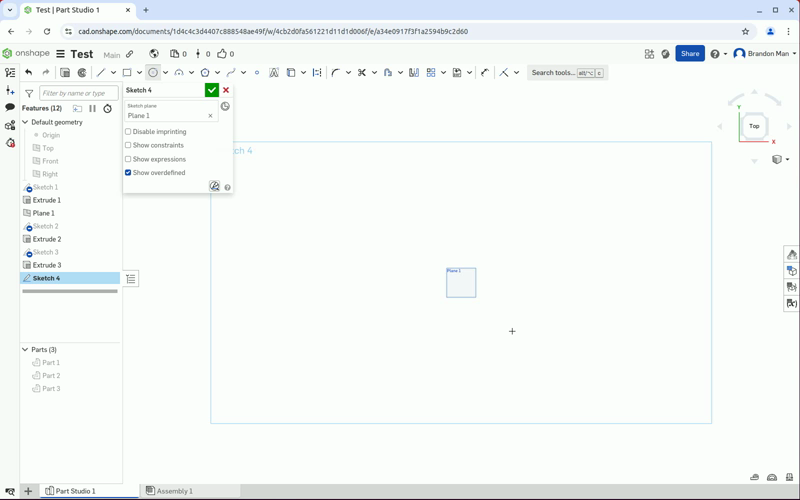
key_up(shift)
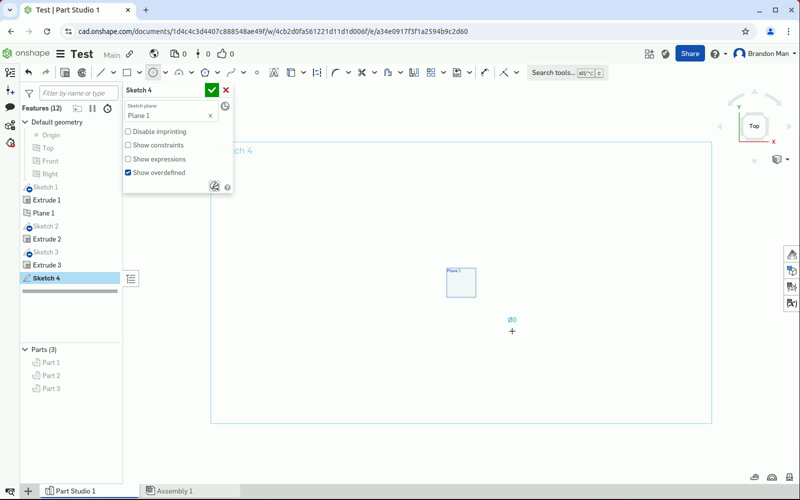
mouse_move(548, 330)
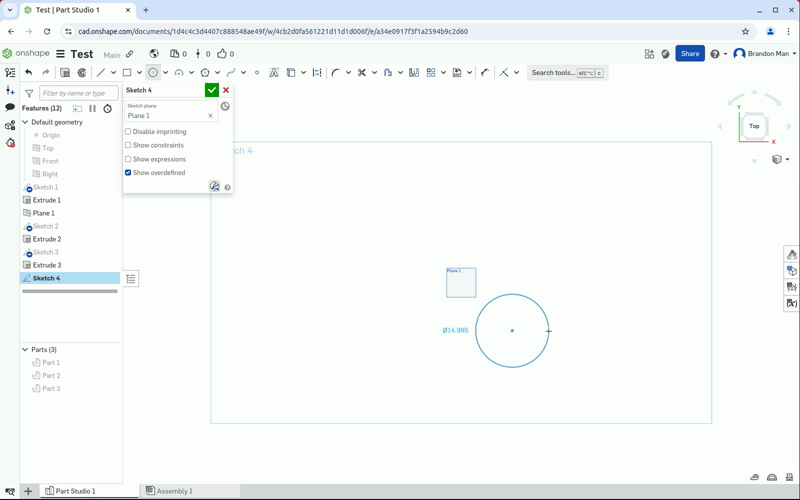
click(548, 330)
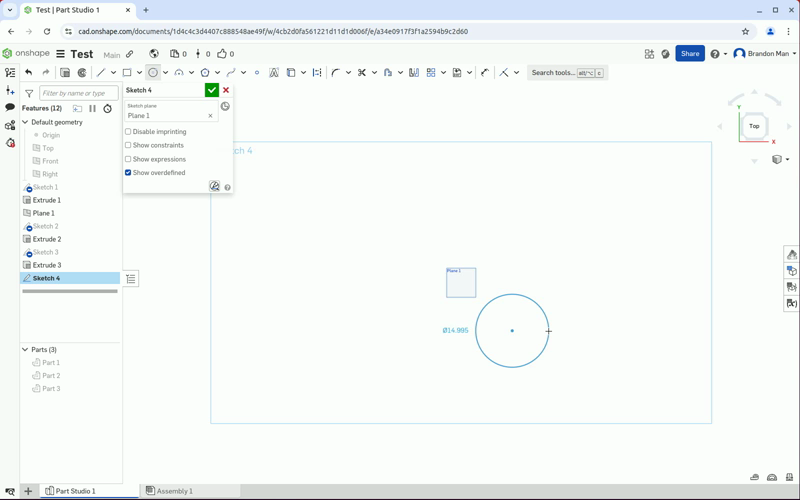
key(esc)
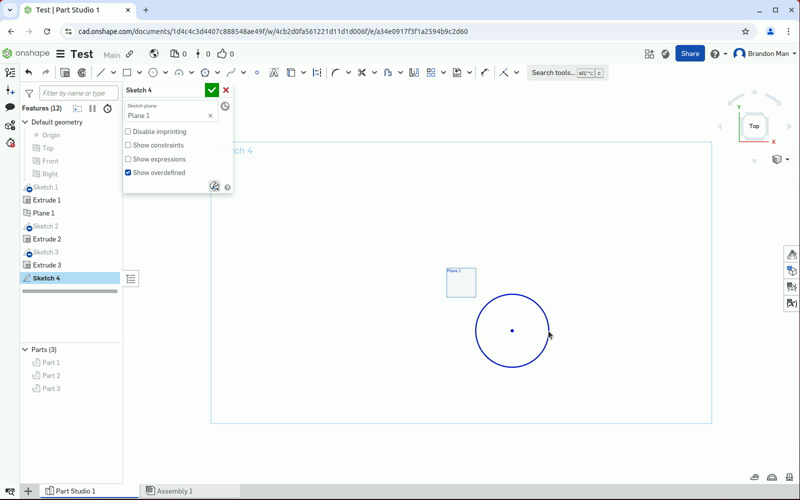
mouse_move(538, 330)
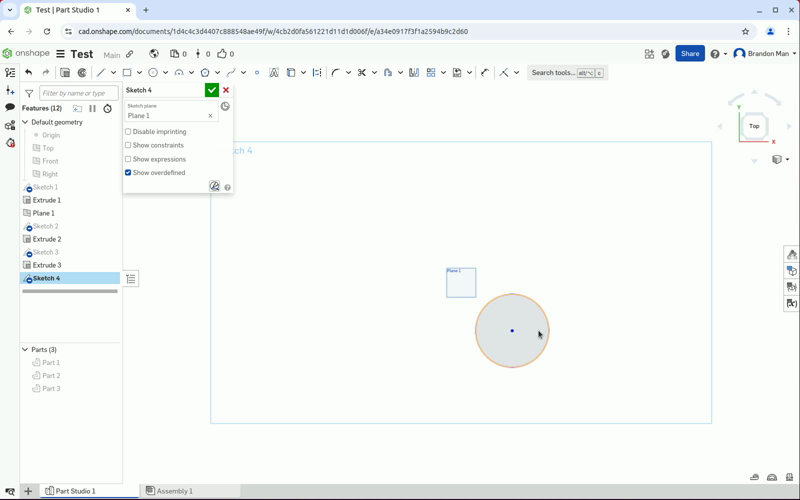
click(538, 330)
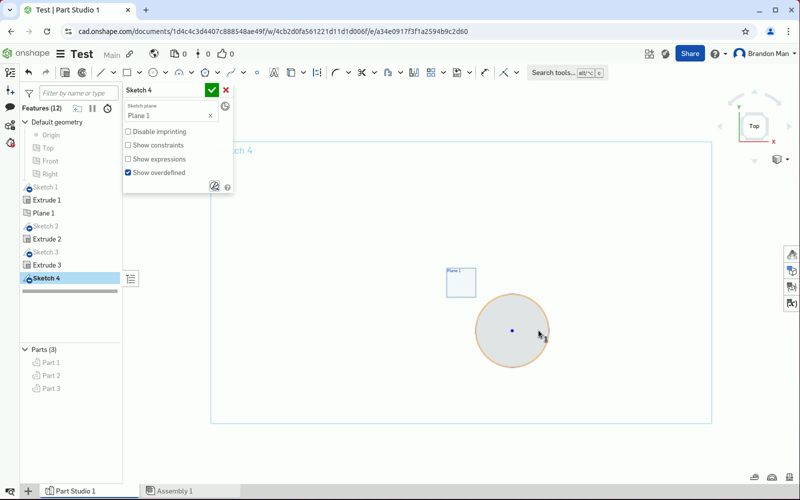
mouse_move(73, 352)
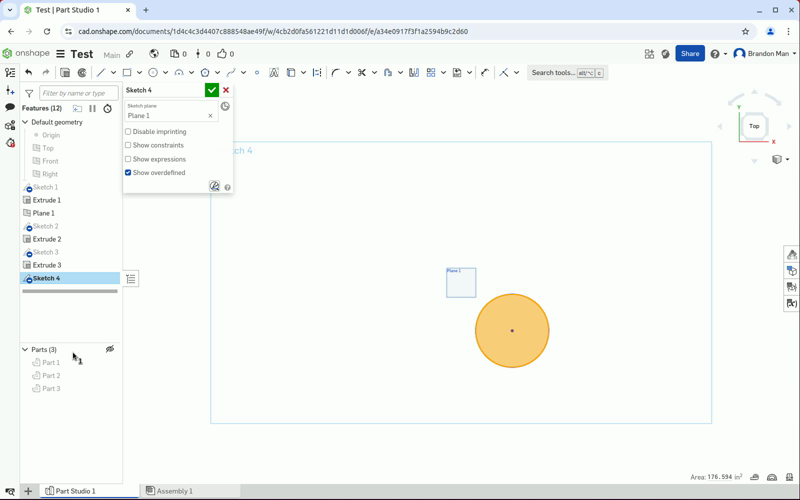
key(shift+y)
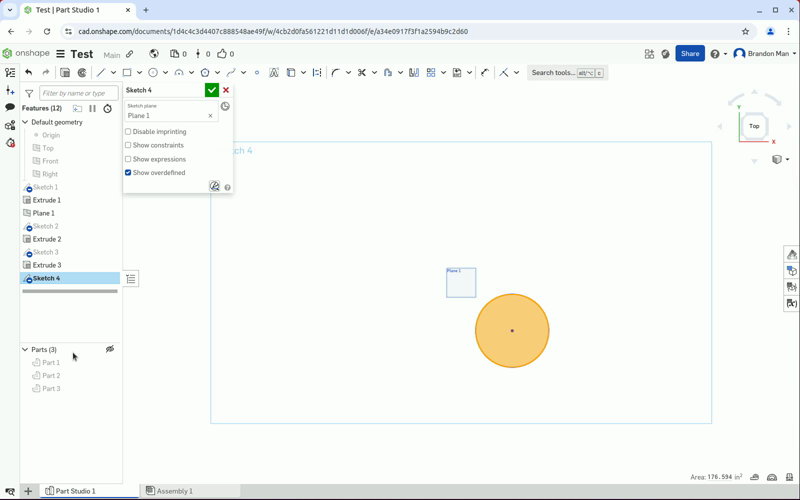
key(shift+e)
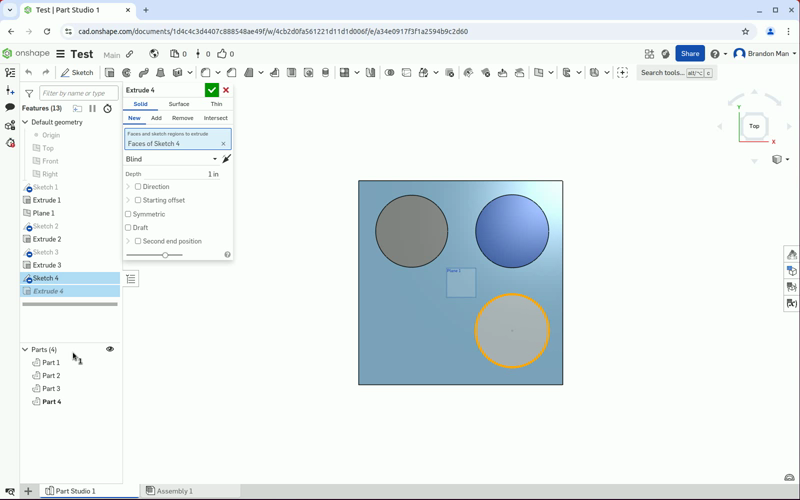
mouse_move(143, 106)
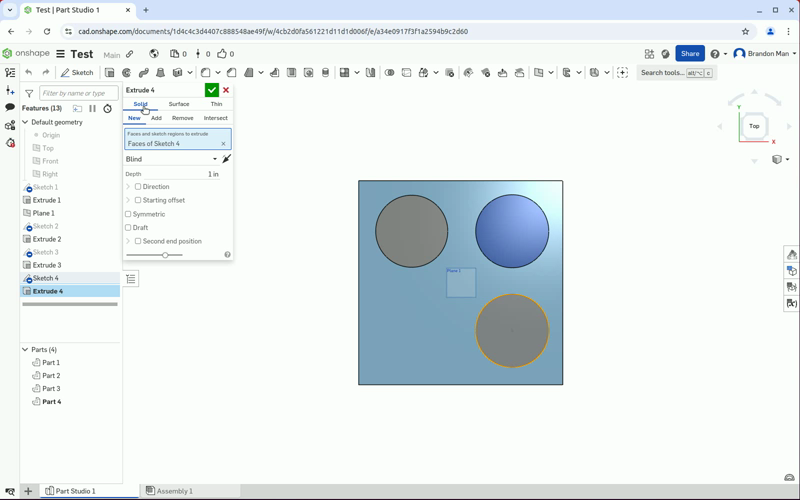
click(143, 106)
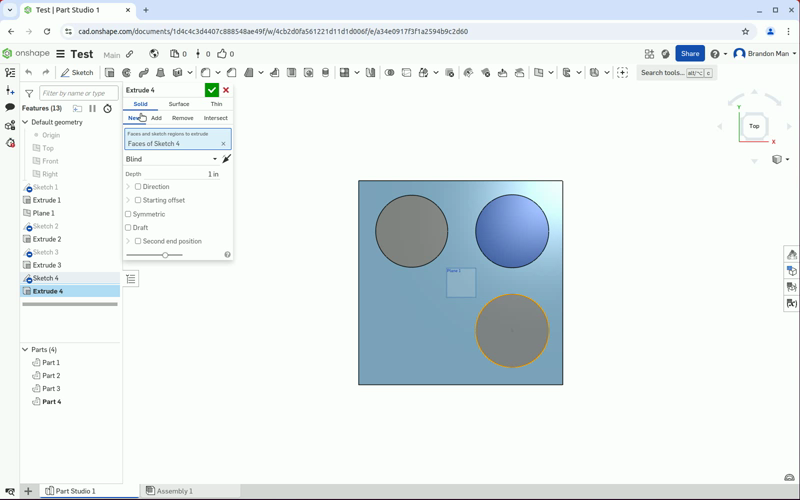
mouse_move(137, 120)
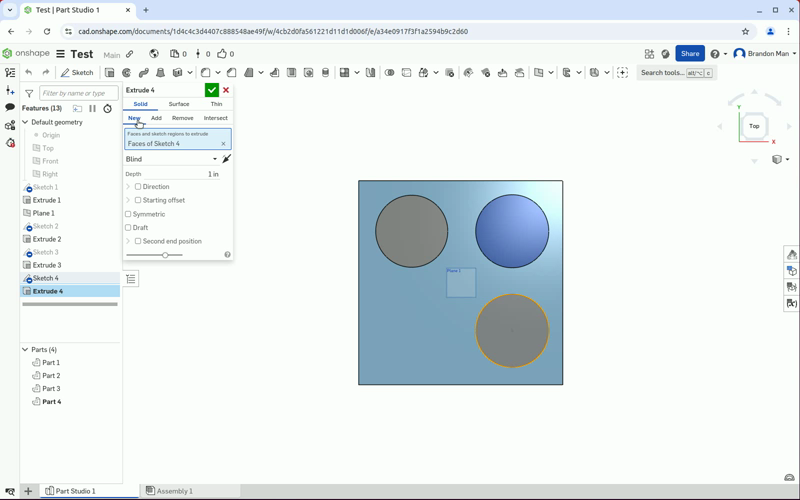
click(137, 120)
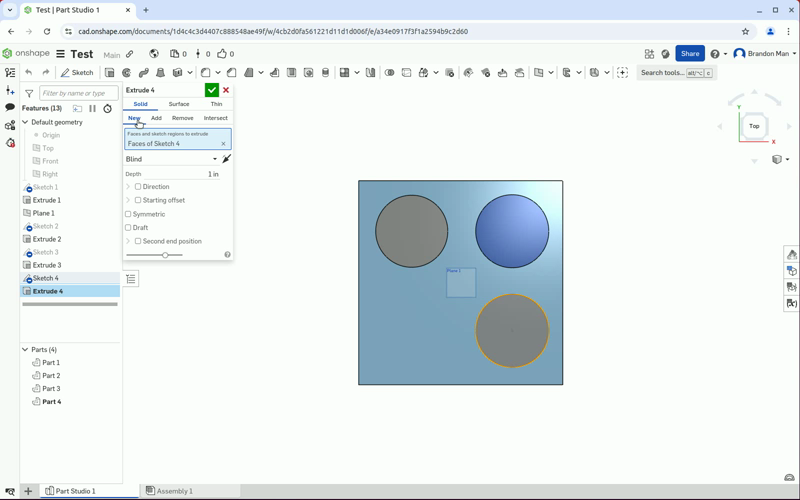
key(tab, 4)
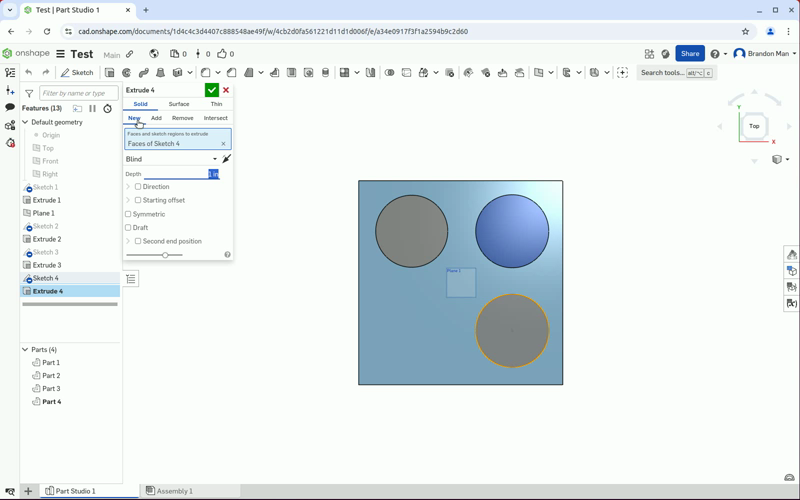
text(7.221)
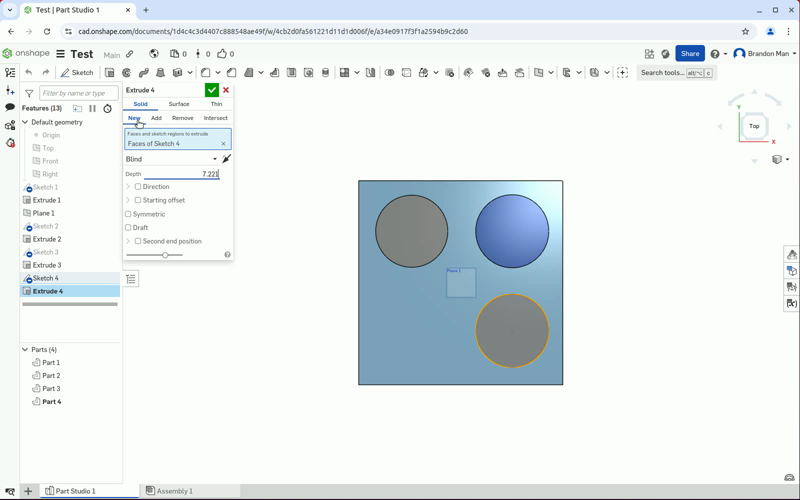
key(enter)
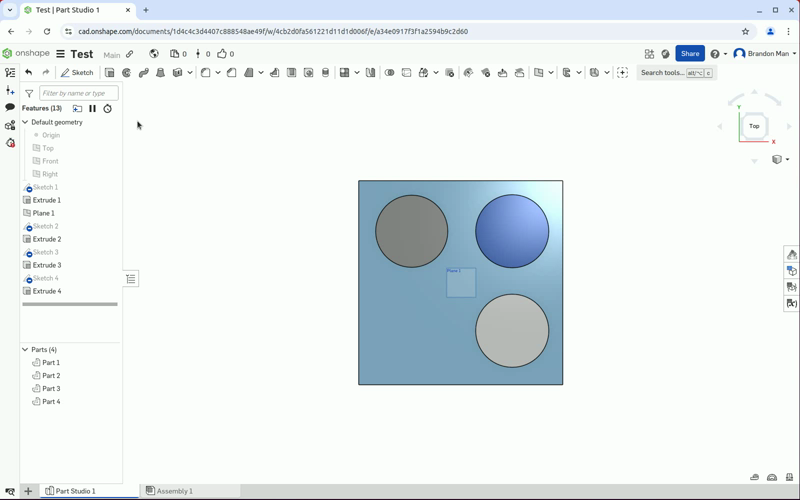
key(shift+h)
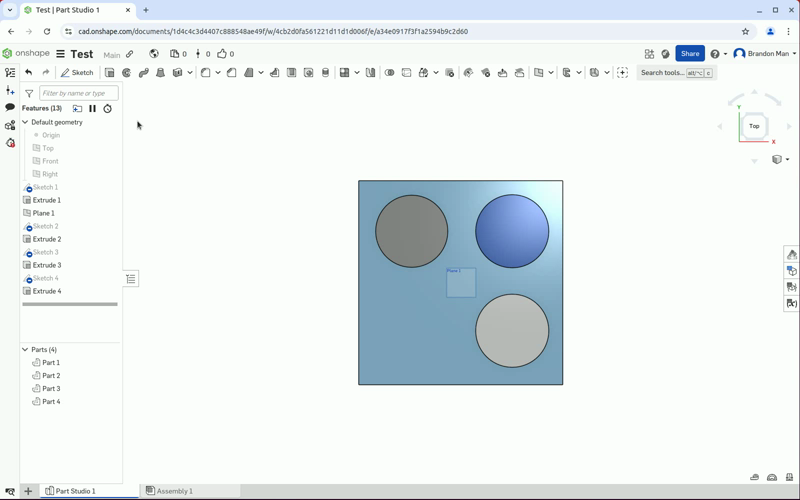
key(shift+h)
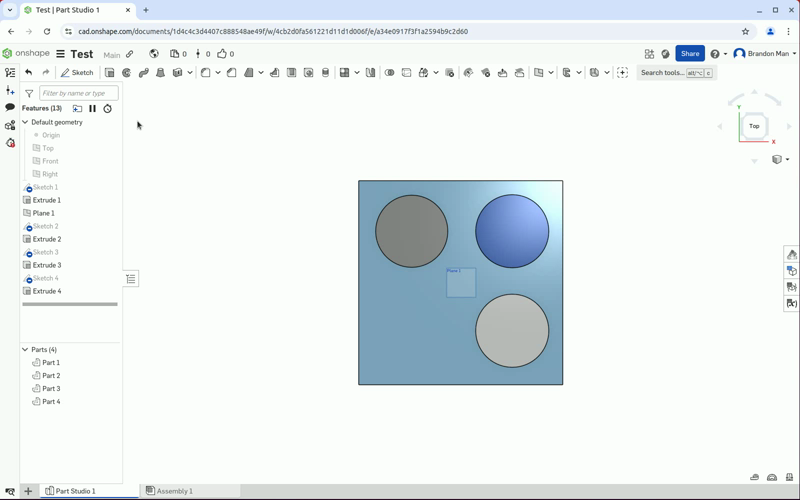
mouse_move(73, 189)
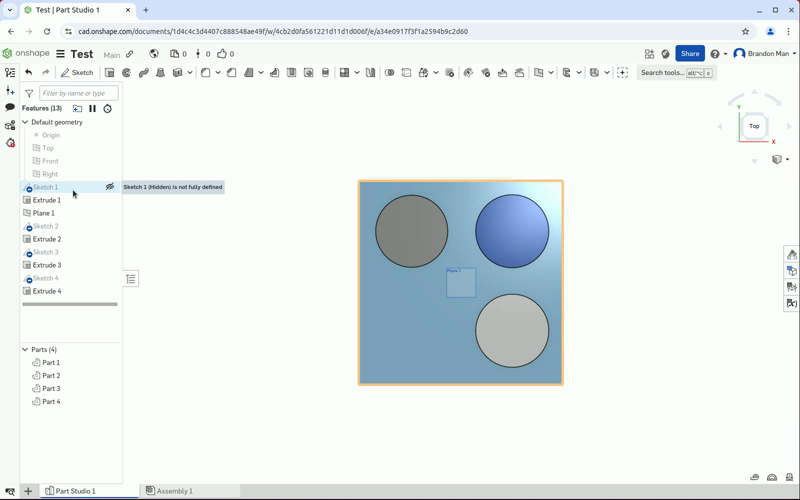
click(73, 189)
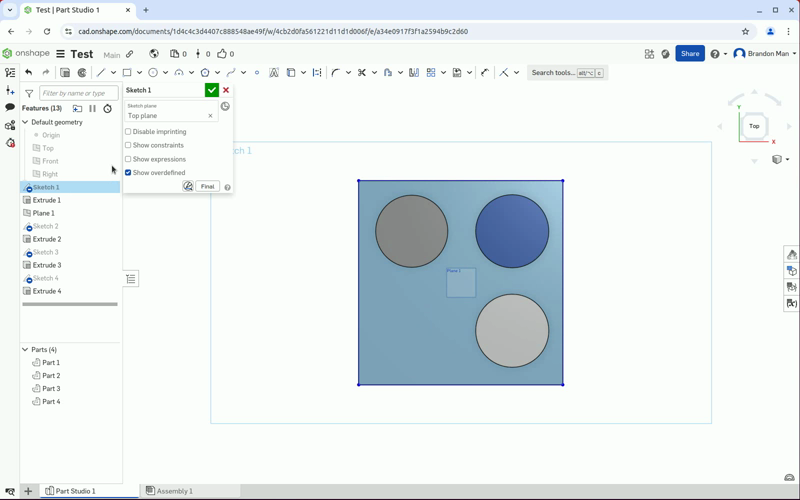
mouse_move(229, 92)
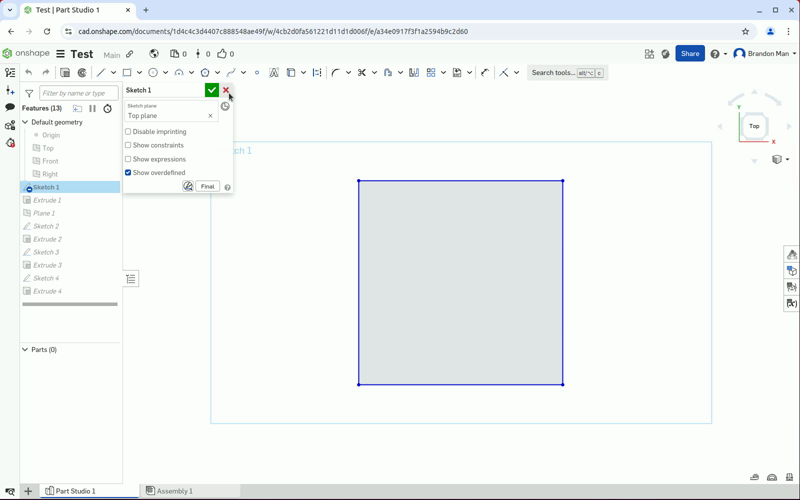
click(229, 92)
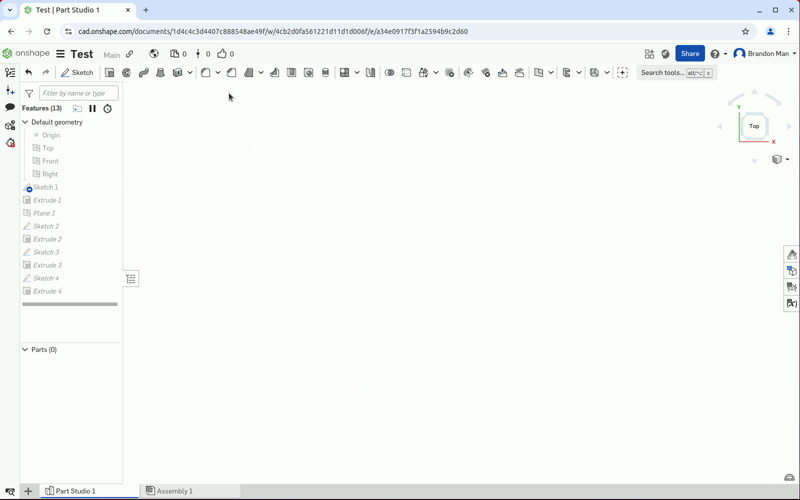
key(shift+s)
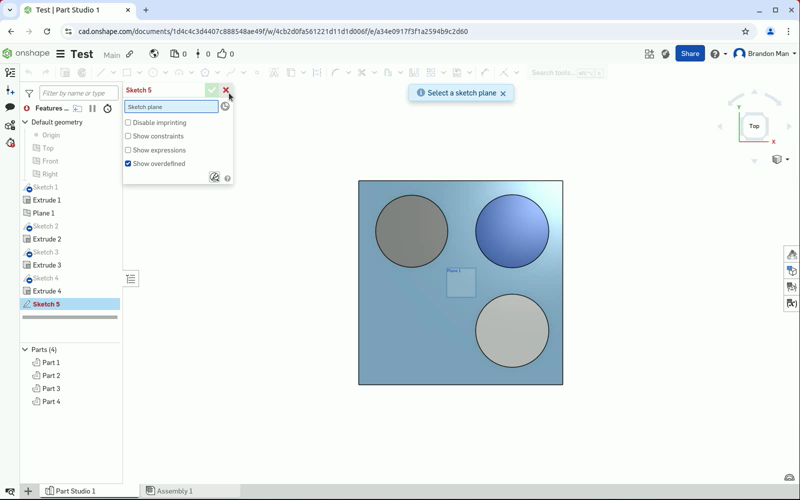
mouse_move(73, 215)
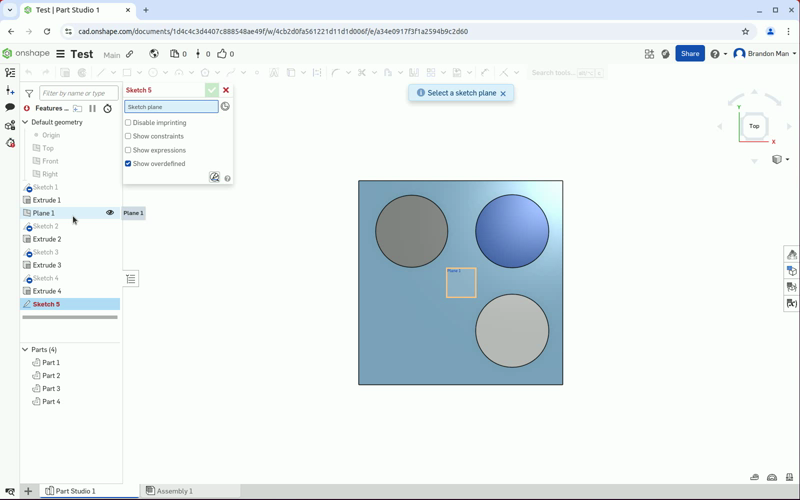
click(73, 215)
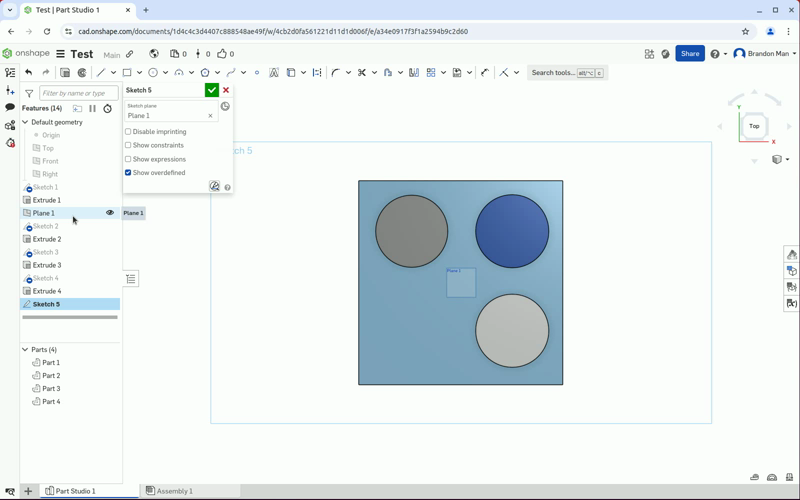
mouse_move(73, 352)
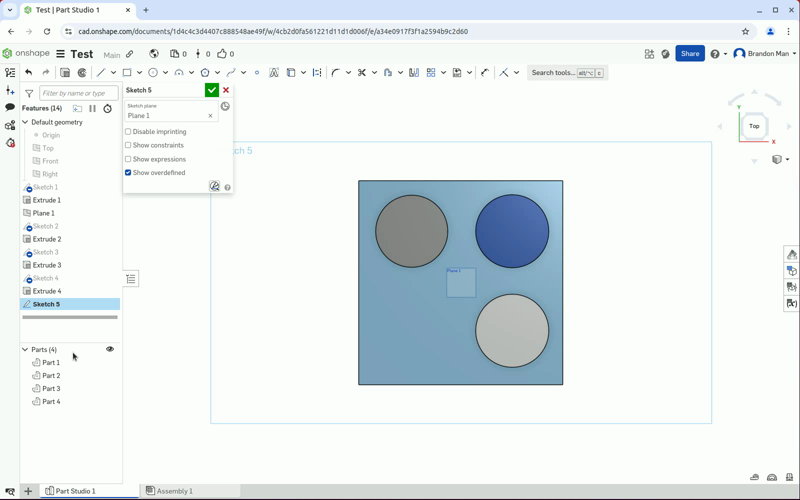
key(y)
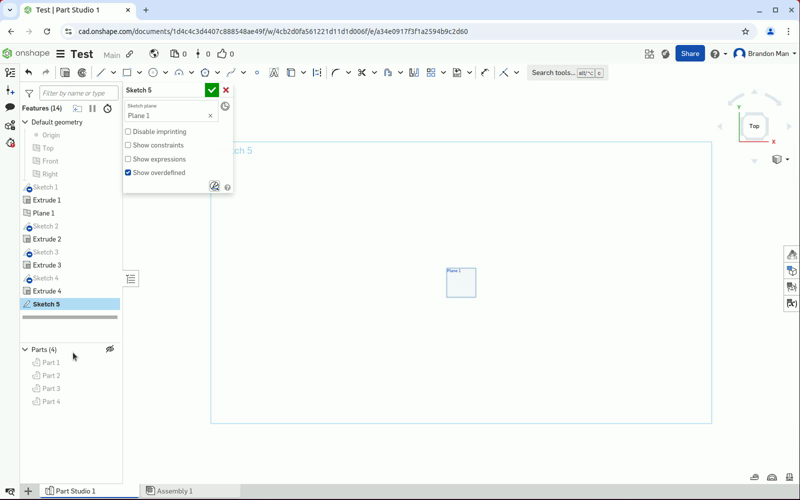
key(c)
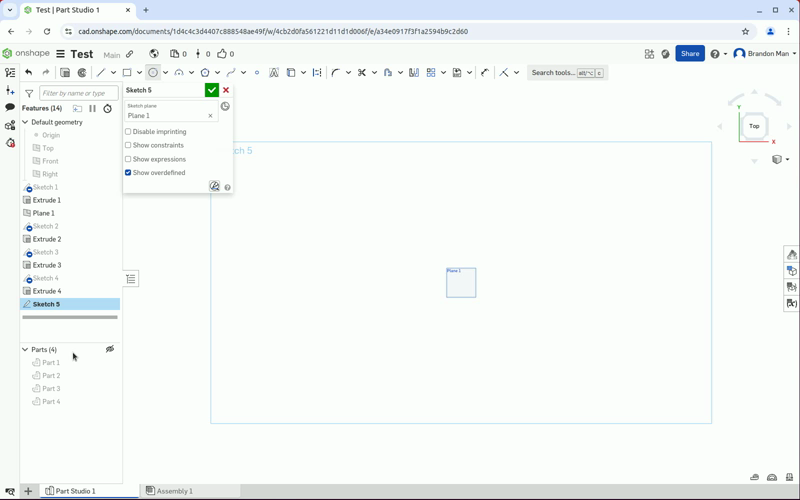
key_down(shift)
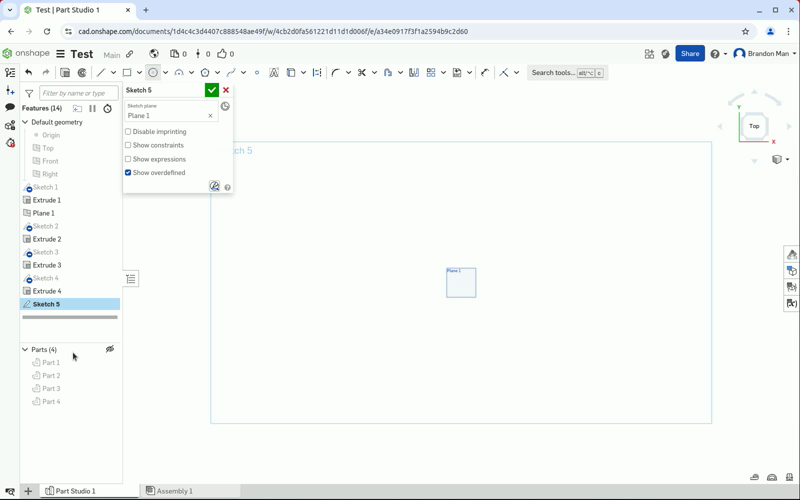
mouse_move(411, 330)
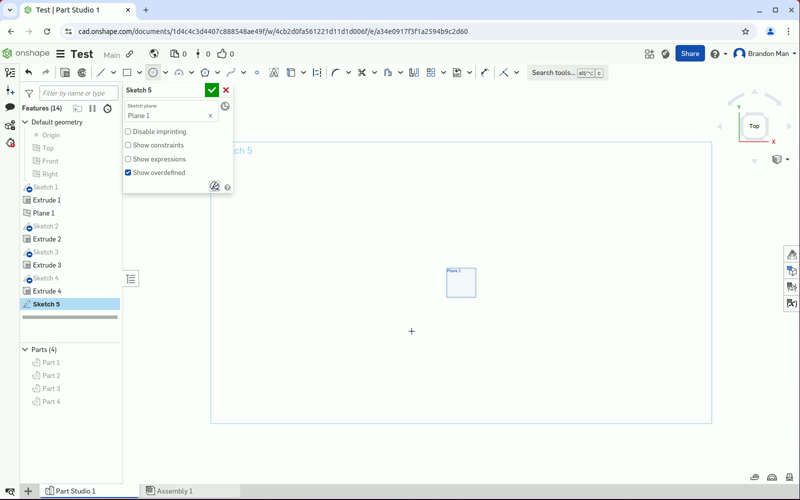
click(411, 330)
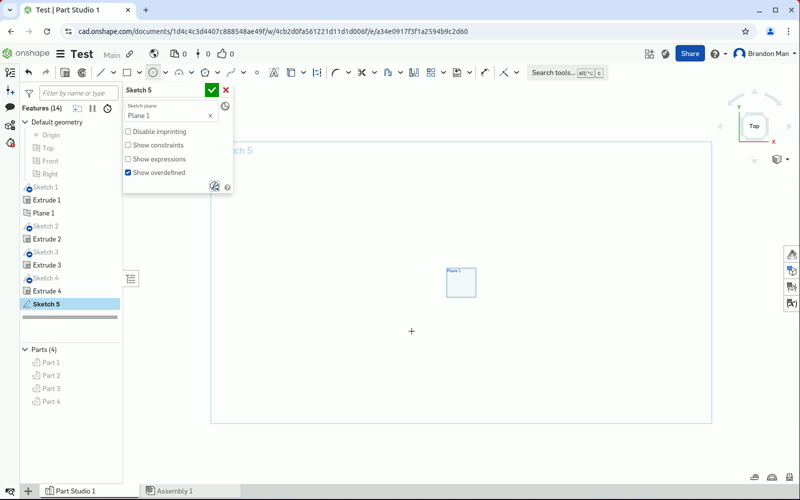
key_up(shift)
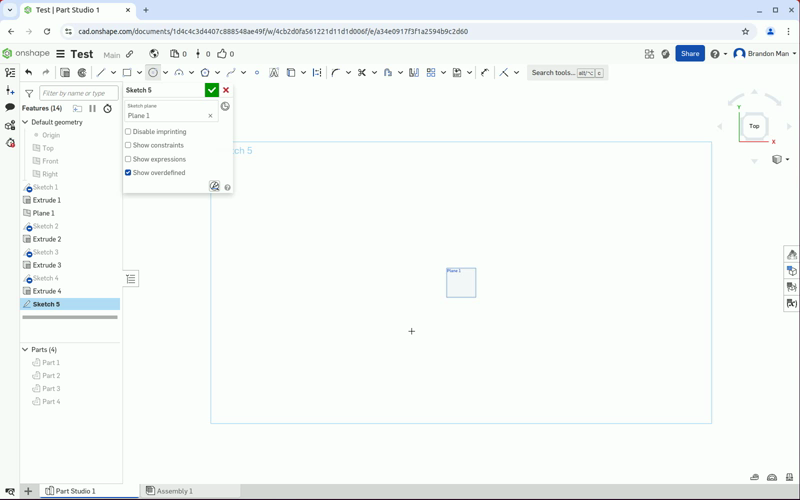
mouse_move(447, 330)
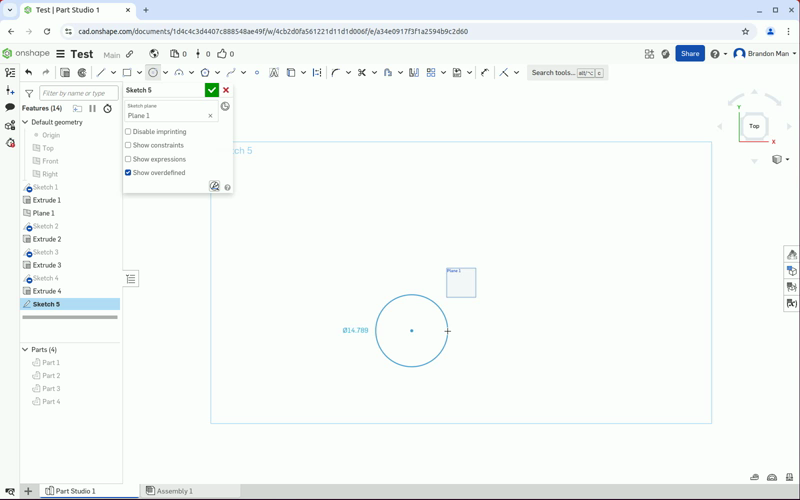
click(447, 330)
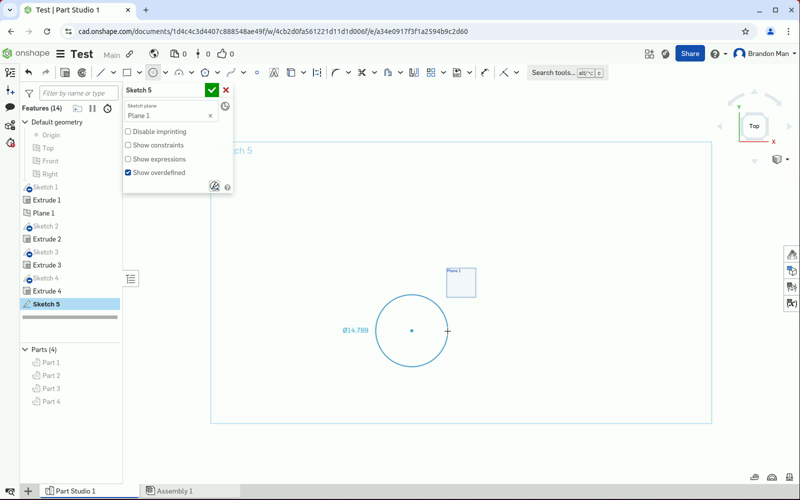
key(esc)
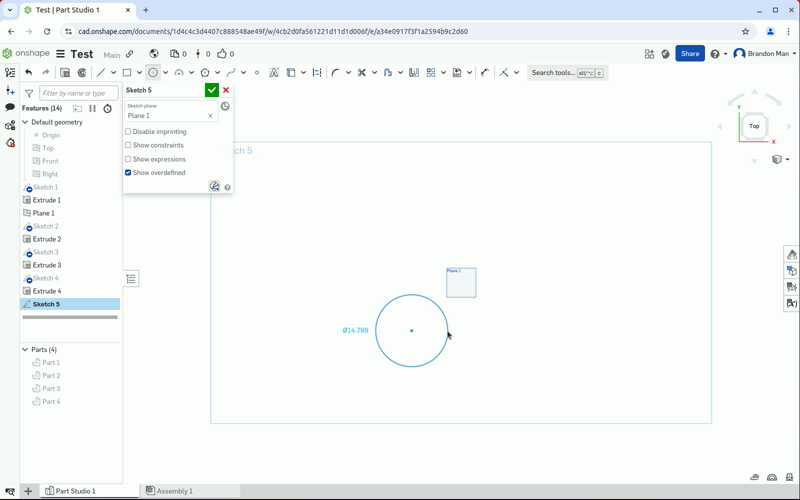
mouse_move(395, 317)
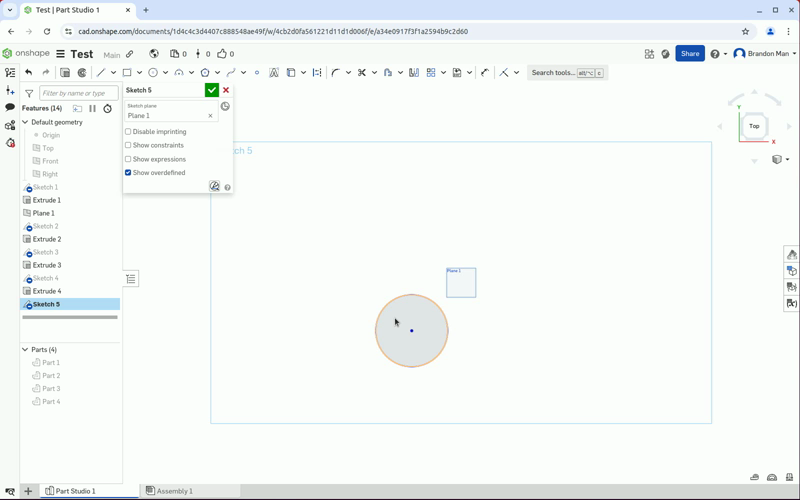
click(395, 317)
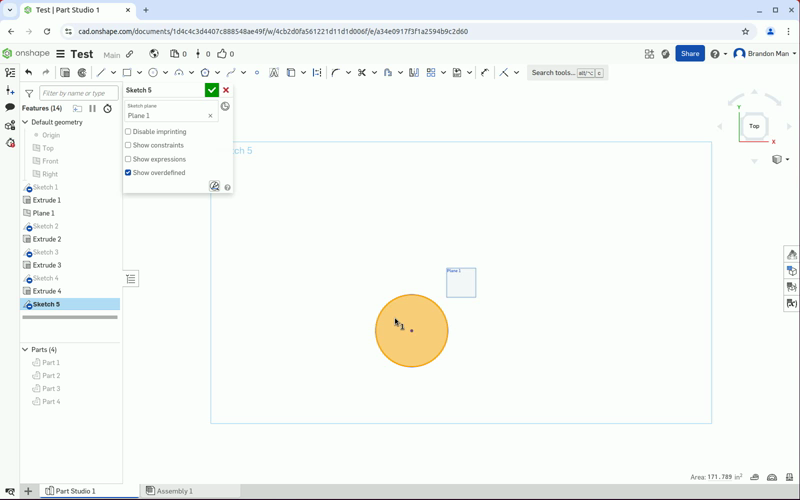
mouse_move(73, 352)
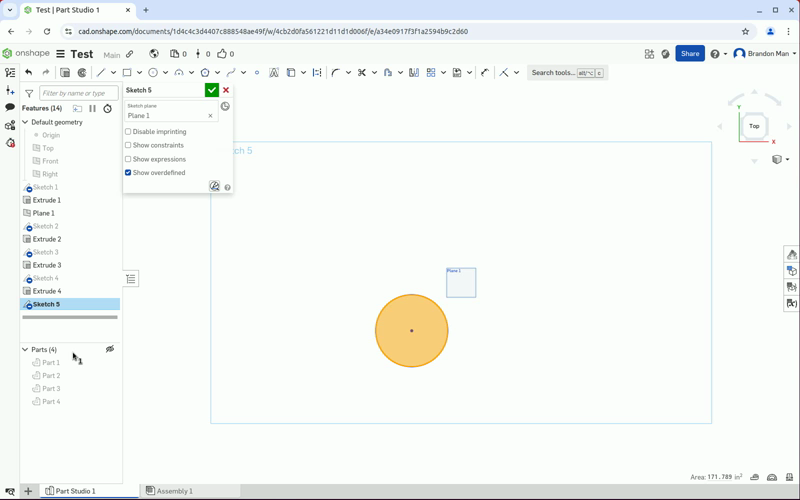
key(shift+y)
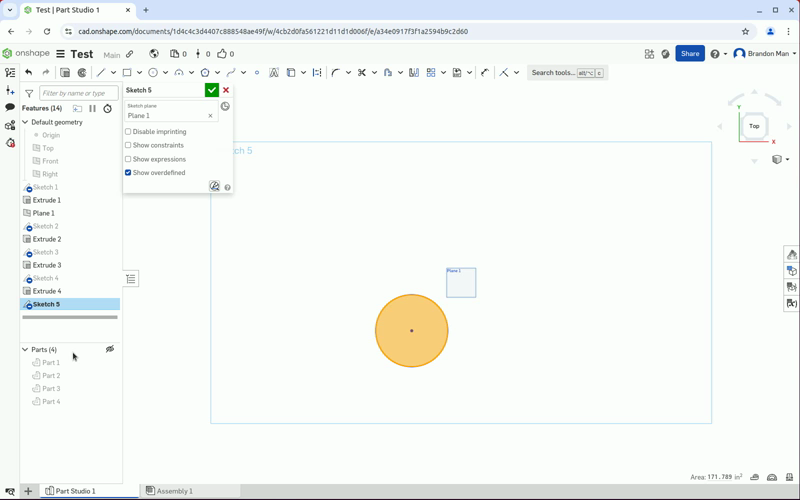
key(shift+e)
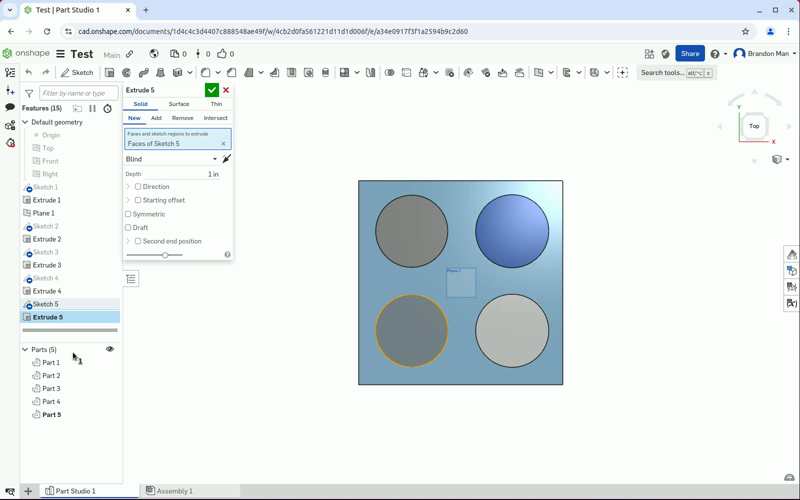
mouse_move(143, 106)
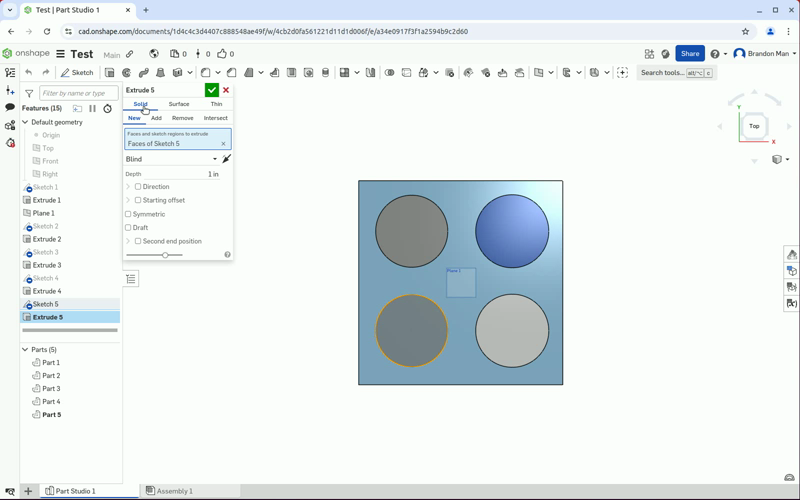
click(143, 106)
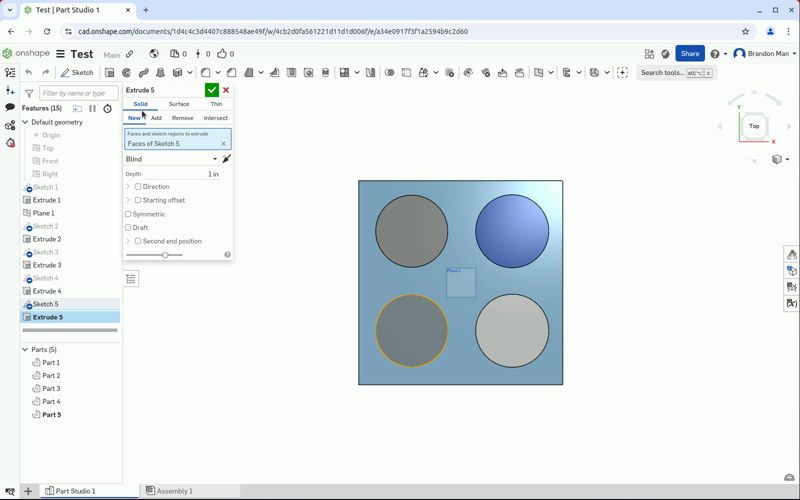
mouse_move(137, 120)
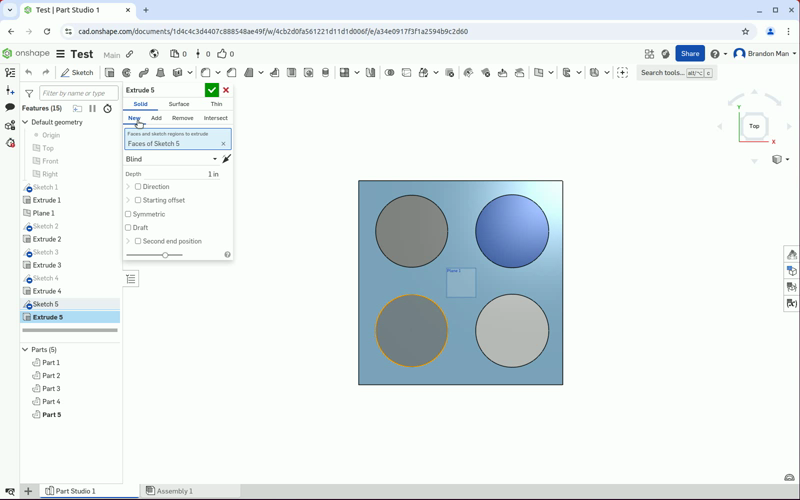
click(137, 120)
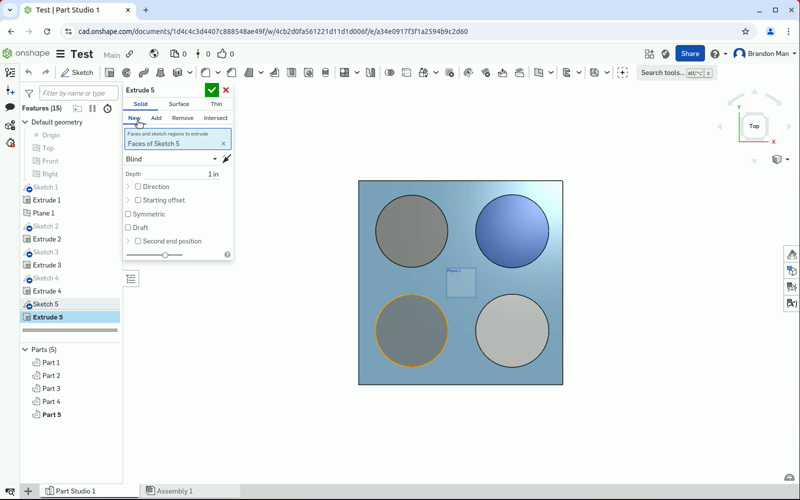
key(tab, 4)
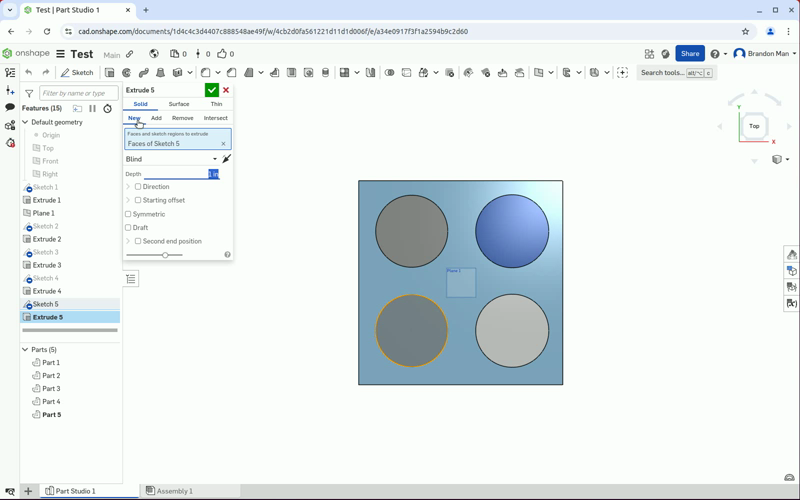
text(7.221)
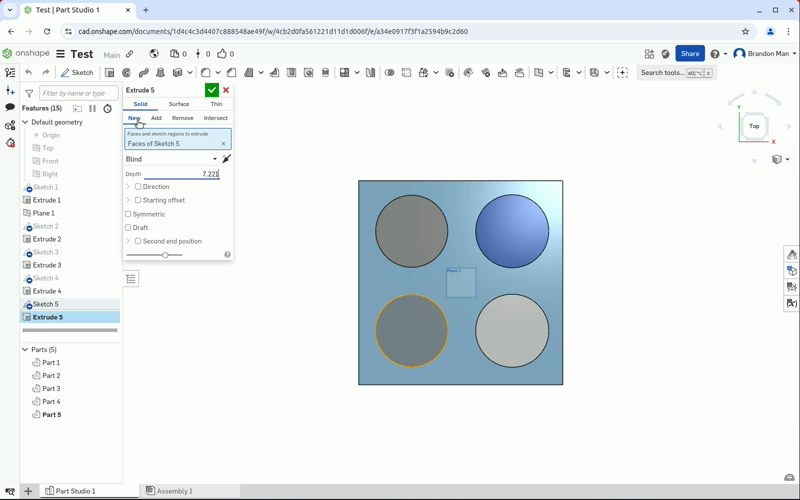
key(enter)
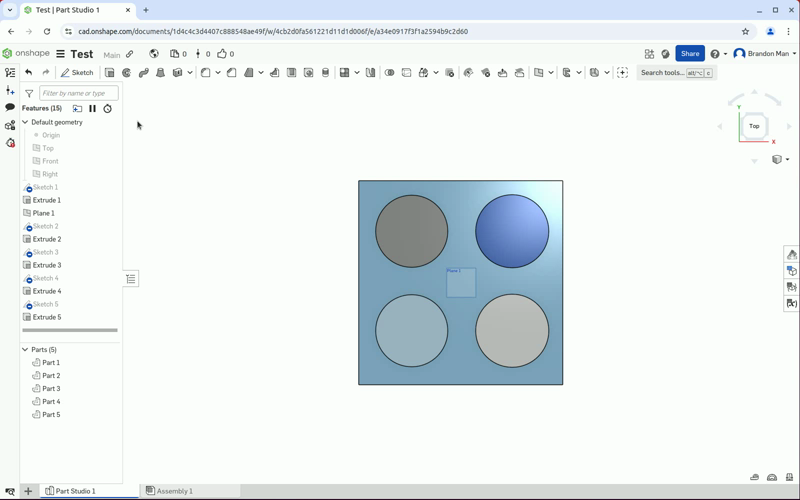
key(shift+h)
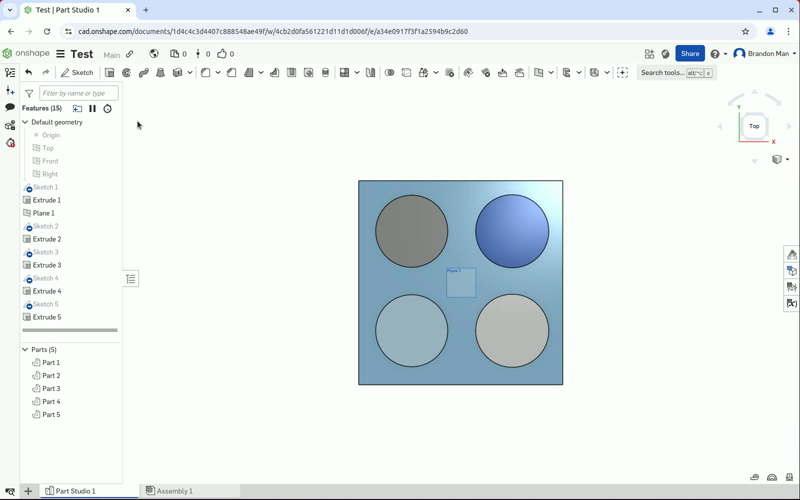
key(shift+h)
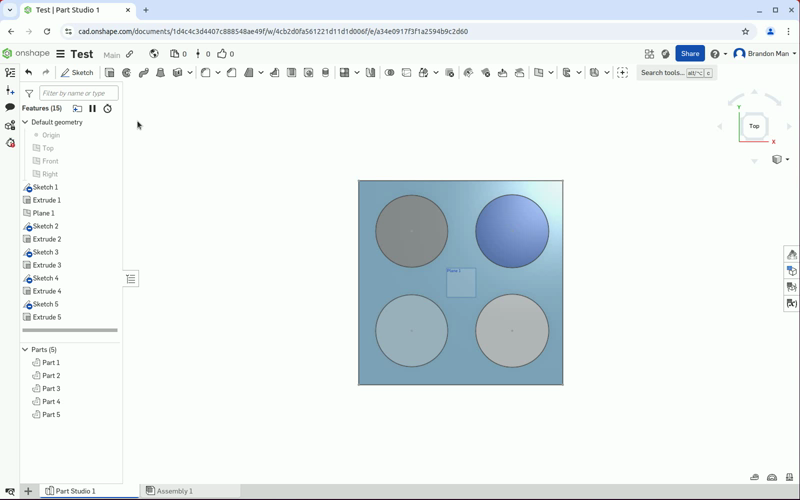
key(shift+7)
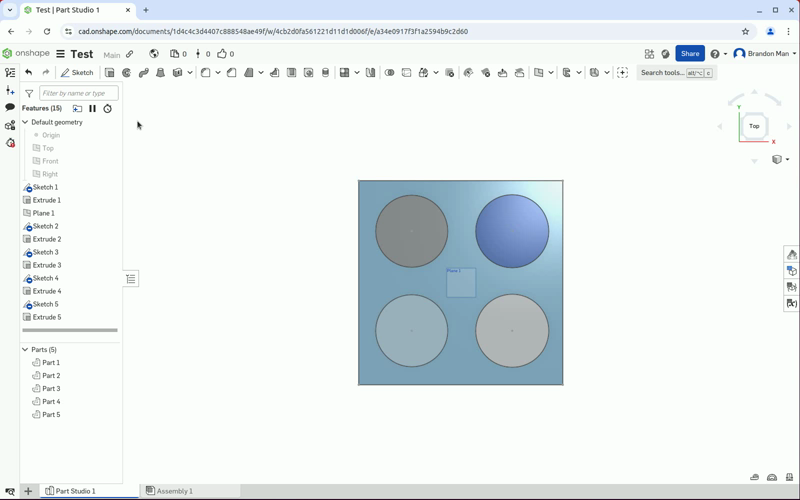
key(up, 3)
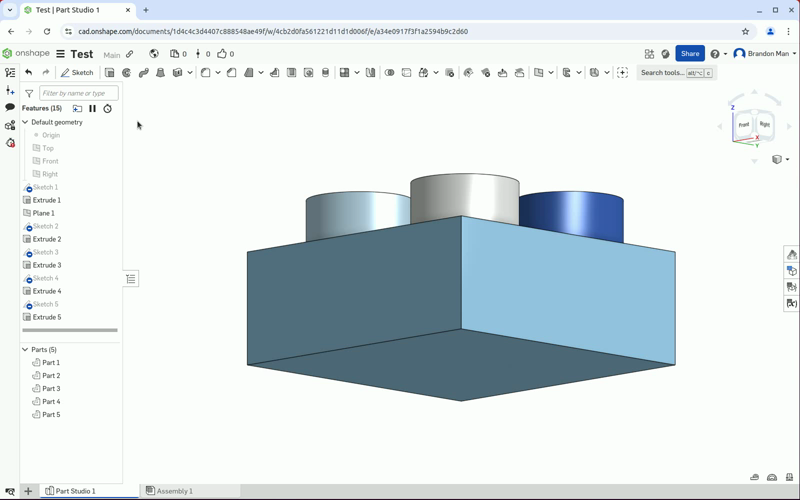
key(left, 3)
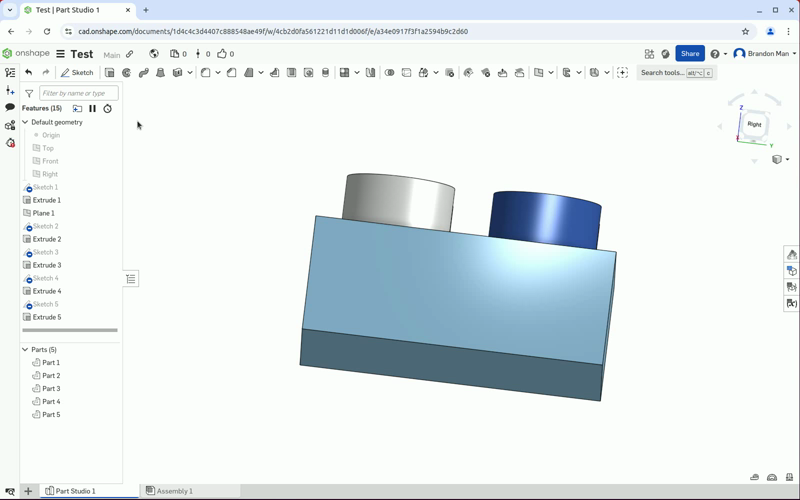
key(right, 3)
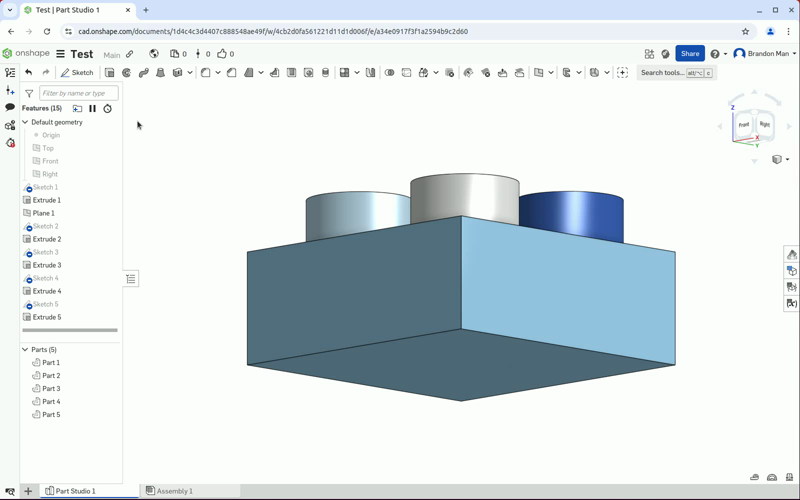
key(down, 3)
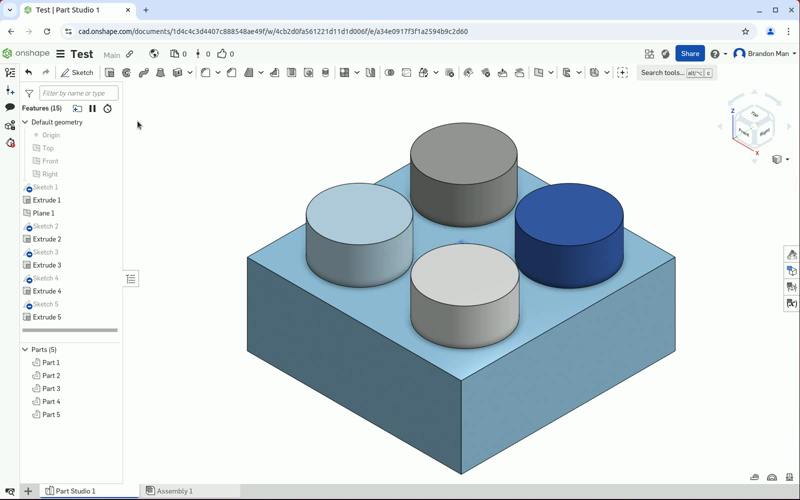
mouse_move(73, 189)
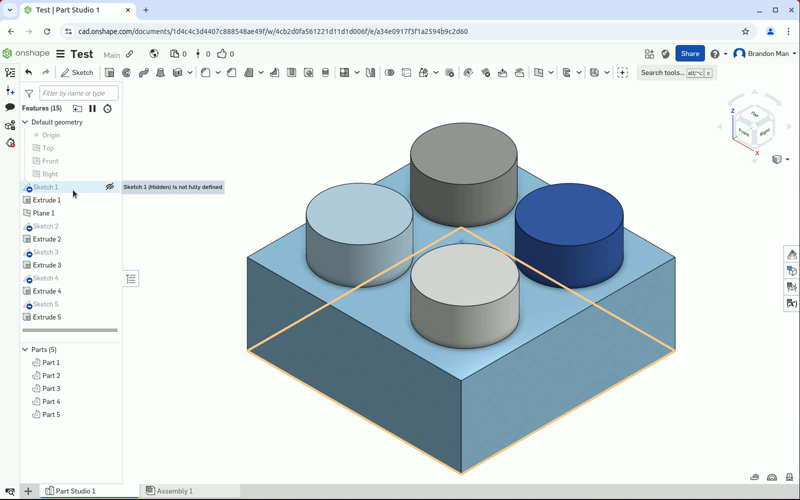
click(73, 189)